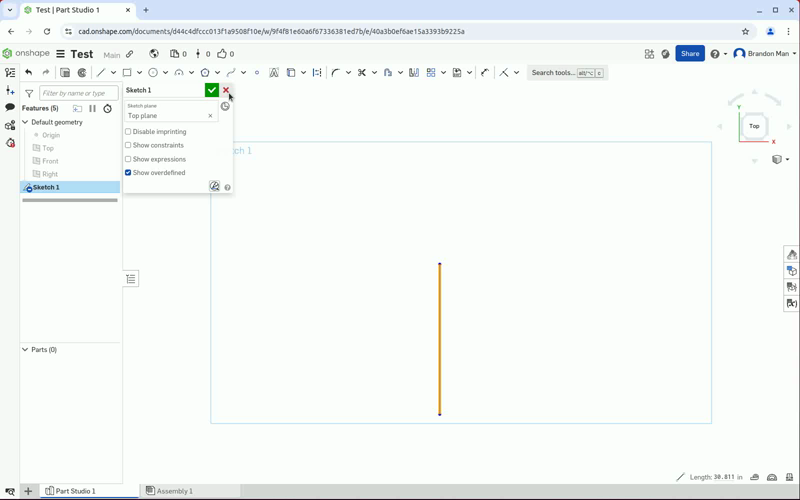
key(shift+h)
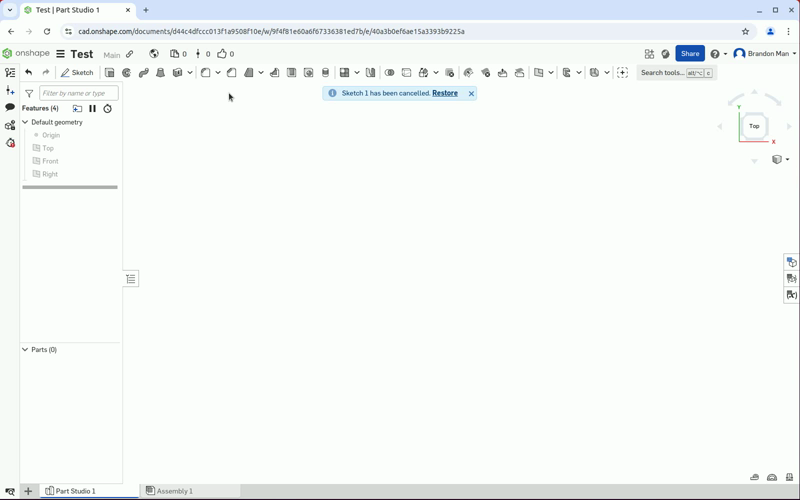
mouse_move(73, 352)
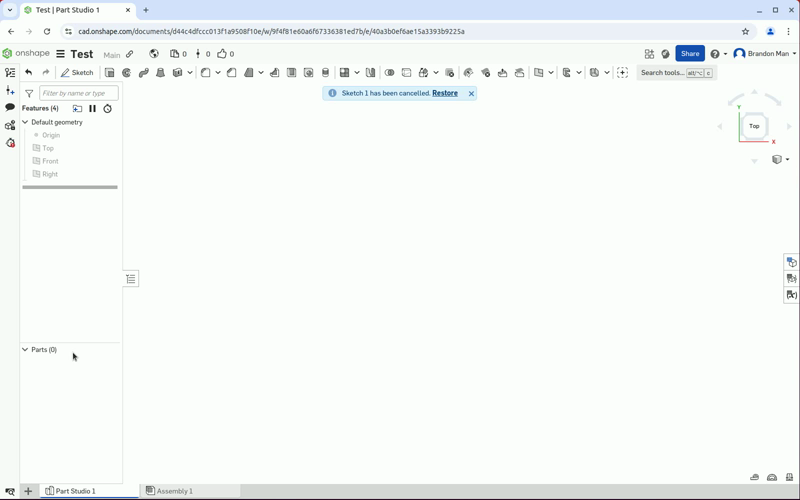
key(y)
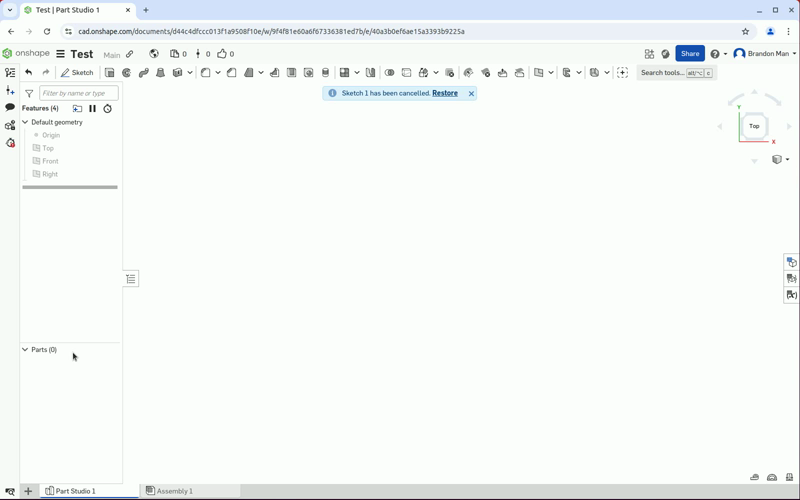
key(shift+p)
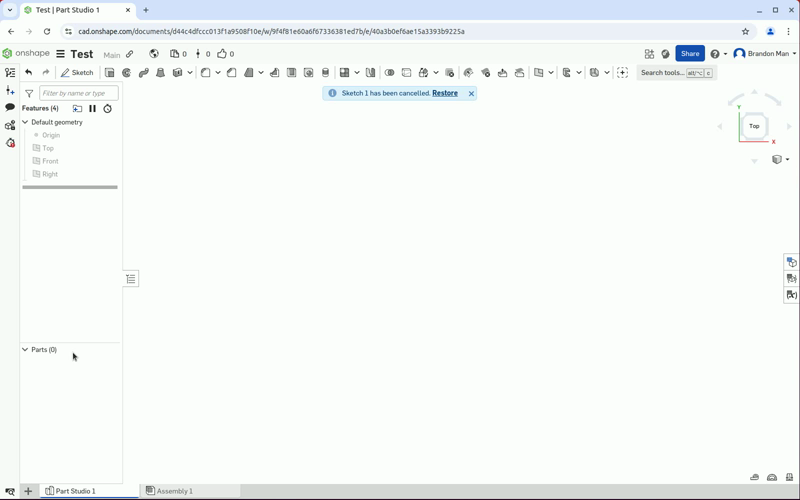
key(space)
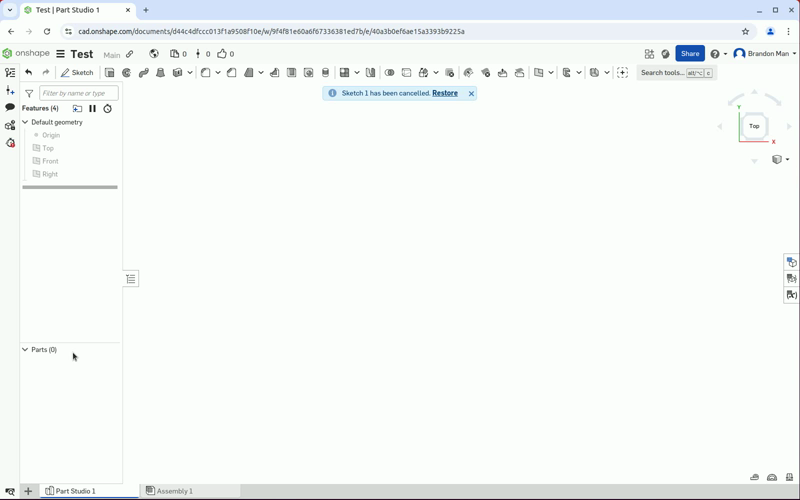
key_down(shift)
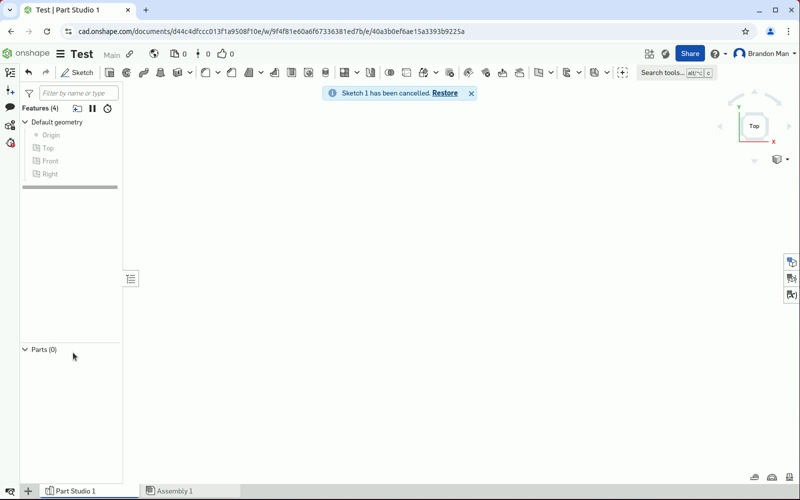
key(up)
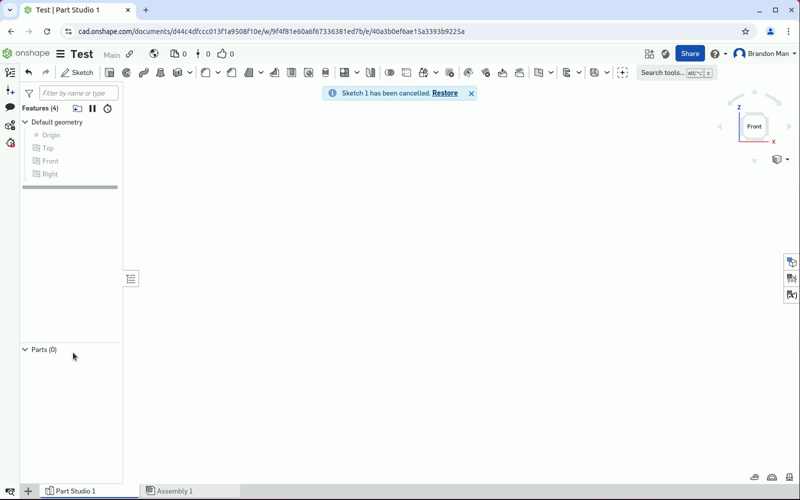
key_up(shift)
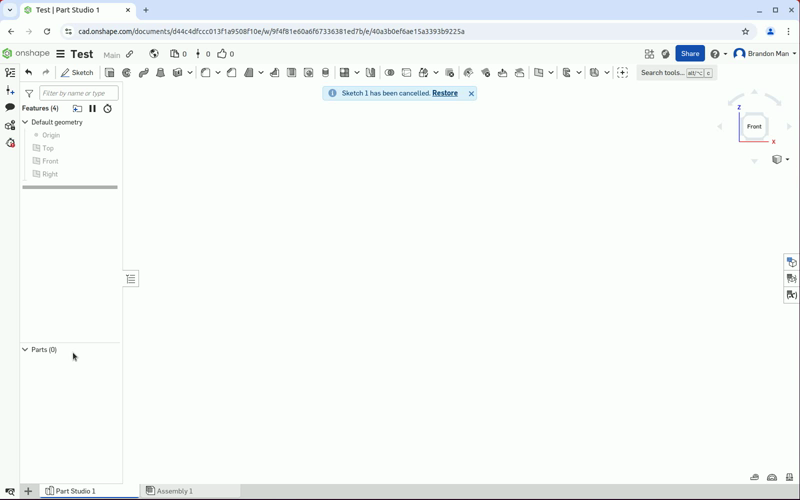
mouse_move(73, 352)
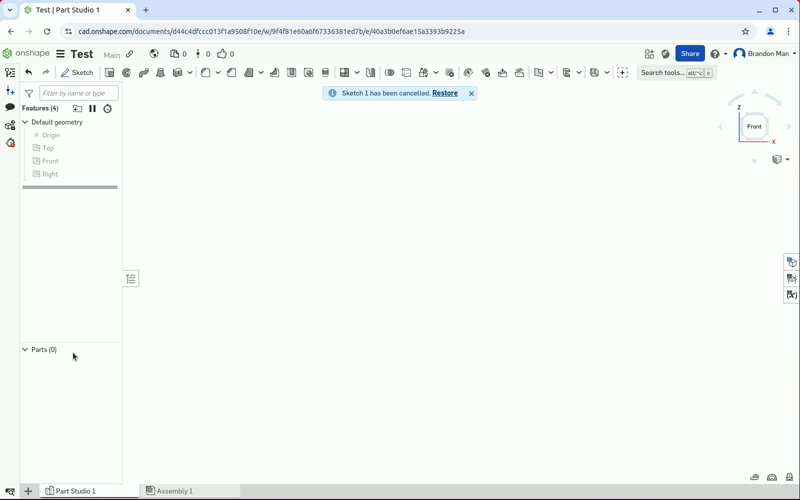
key(shift+y)
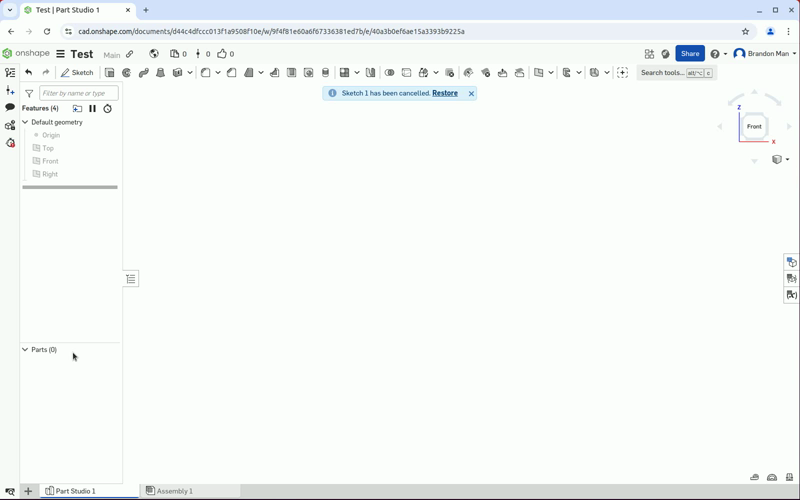
key(shift+s)
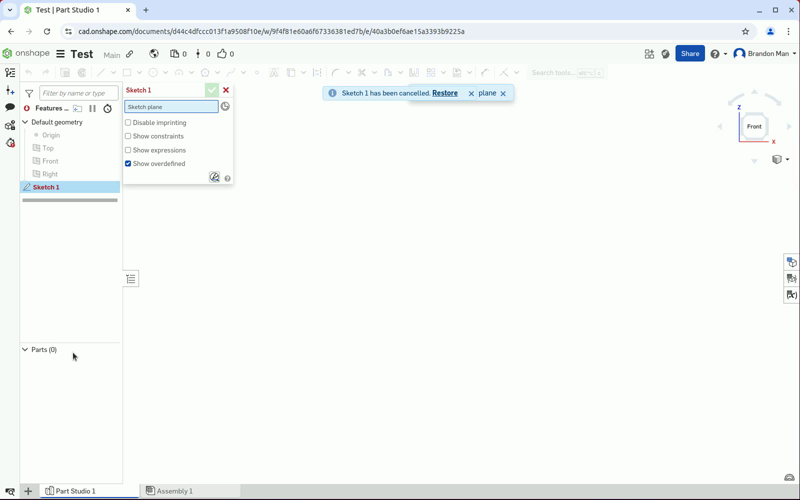
mouse_move(73, 163)
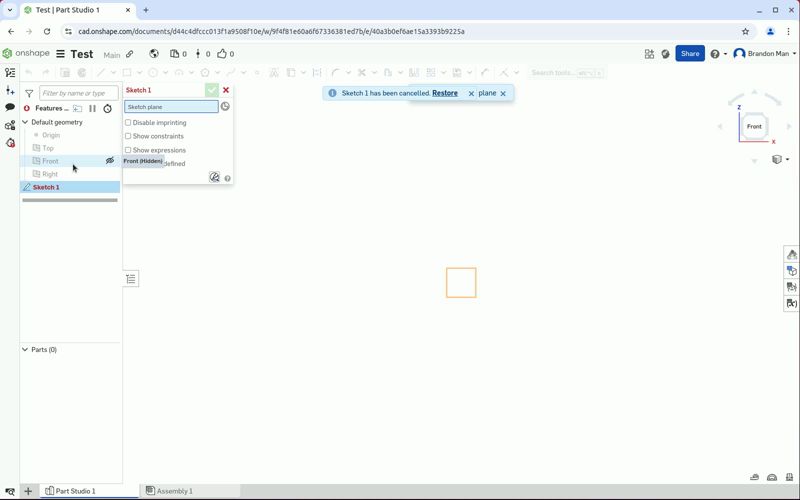
click(73, 163)
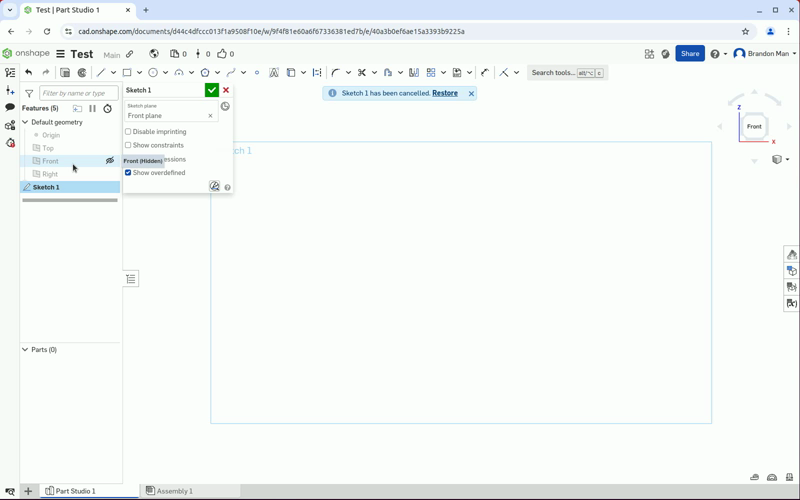
mouse_move(73, 352)
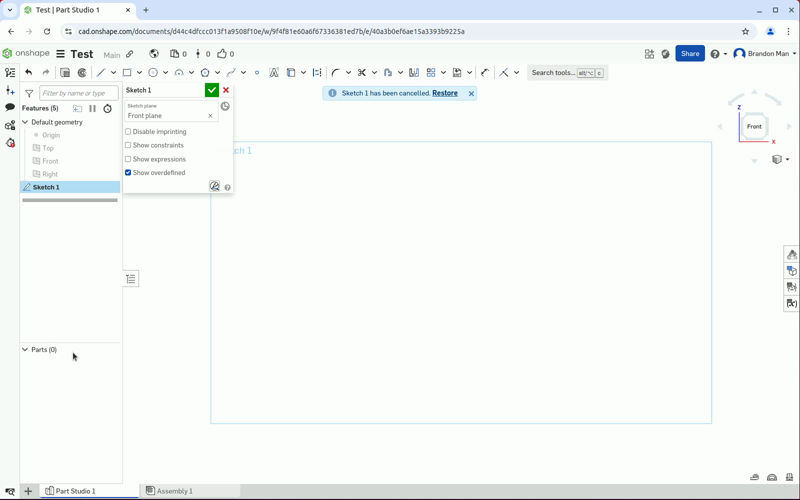
key(y)
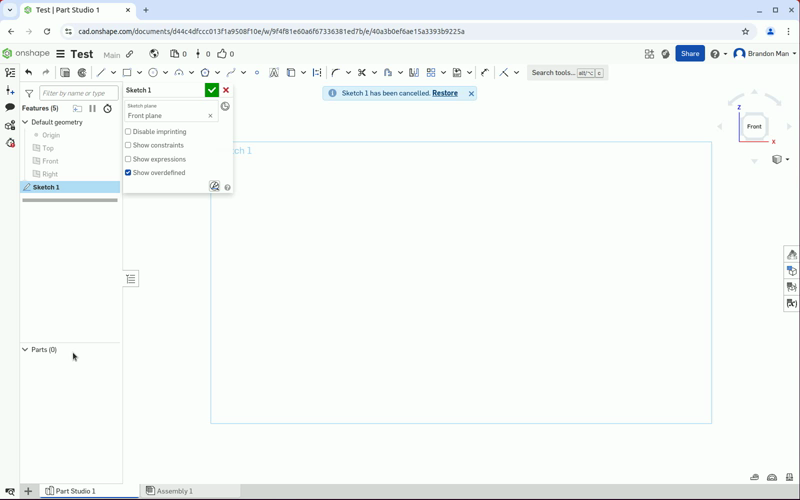
key(l)
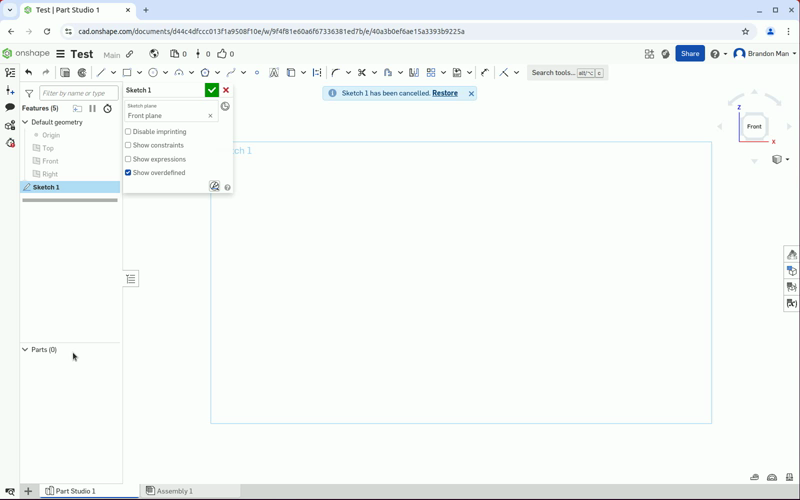
key_down(shift)
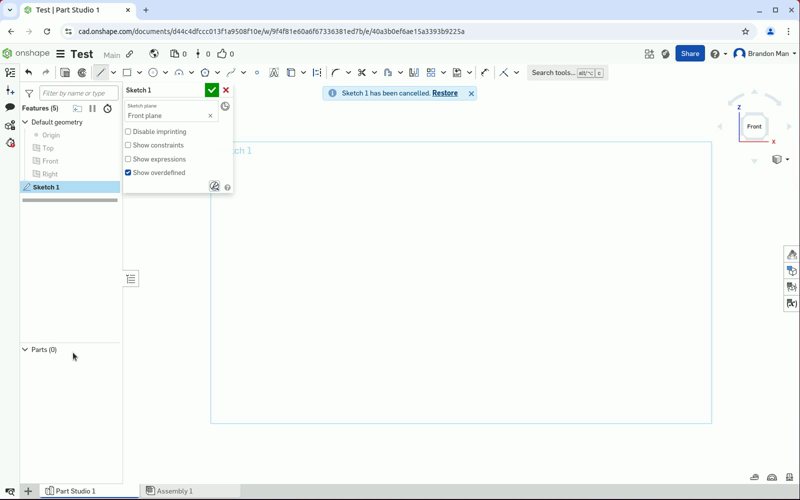
mouse_move(396, 346)
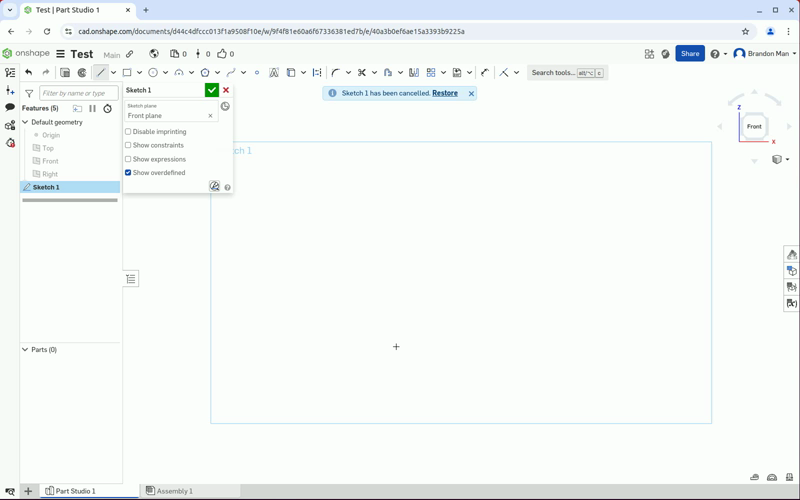
click(396, 346)
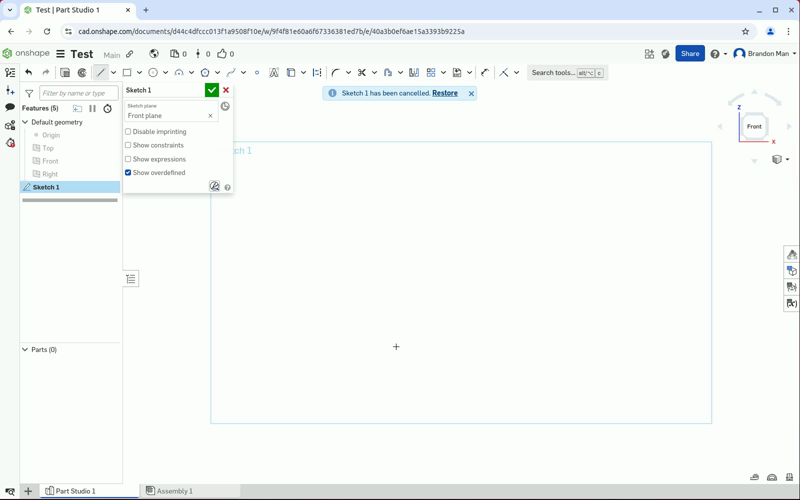
key_up(shift)
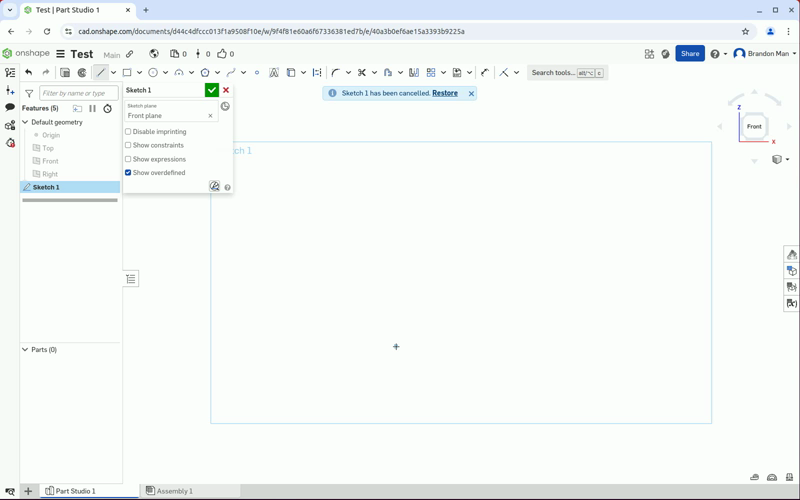
key_down(shift)
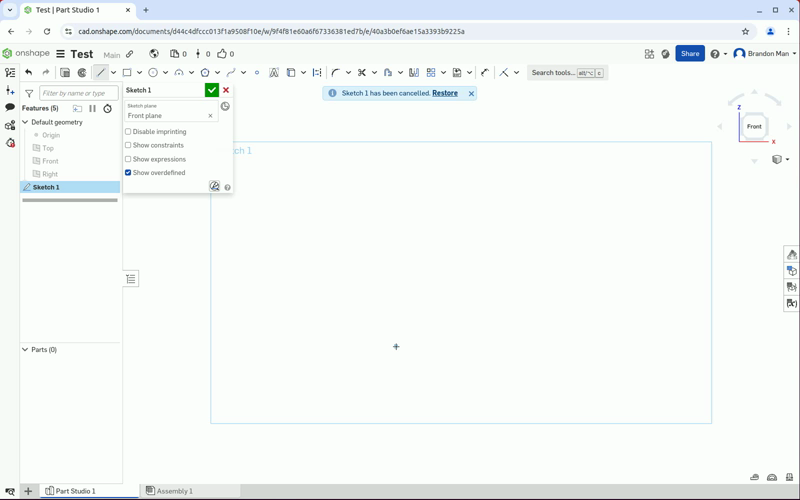
mouse_move(523, 346)
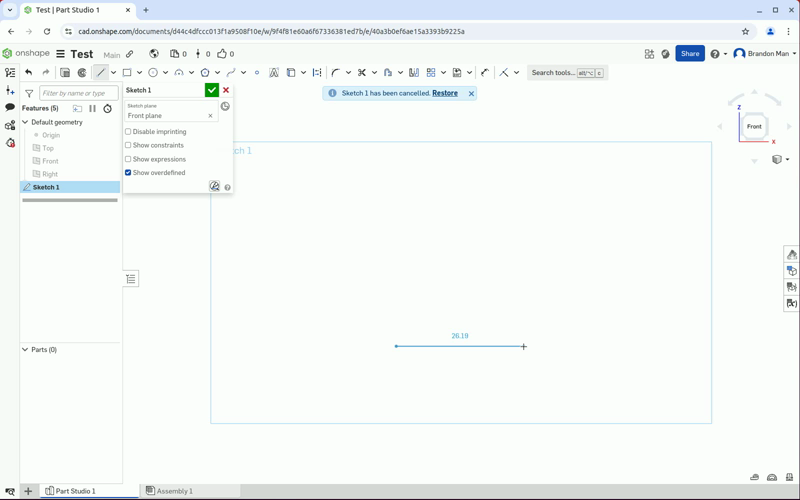
click(523, 346)
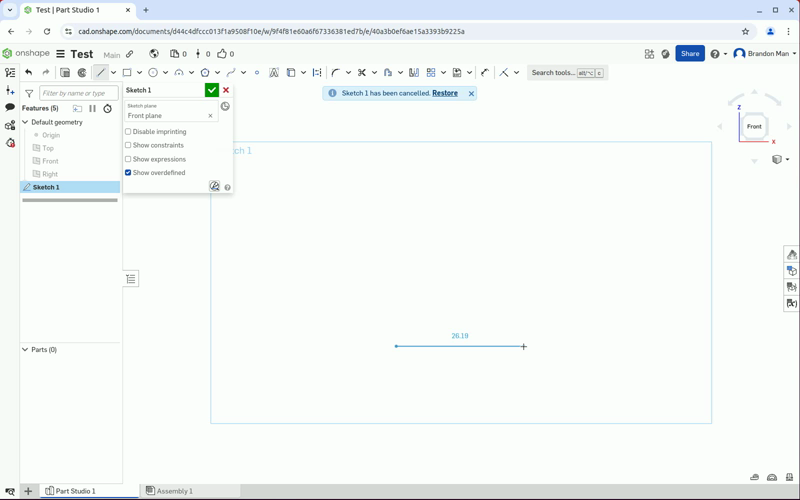
key_up(shift)
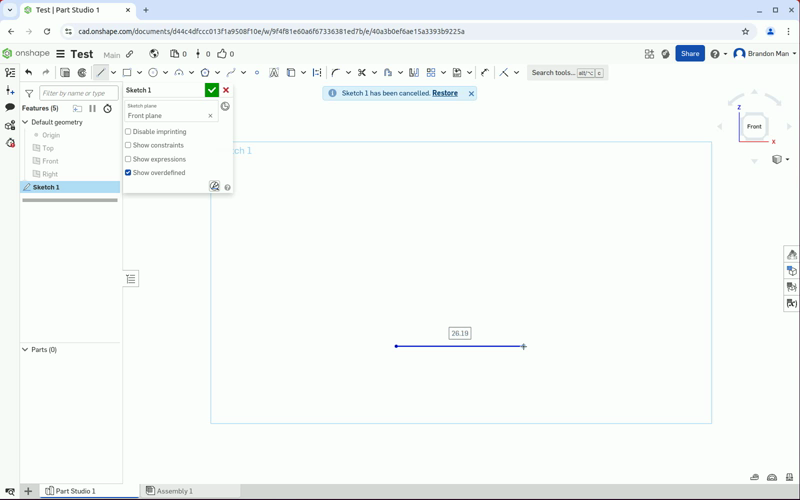
key_down(shift)
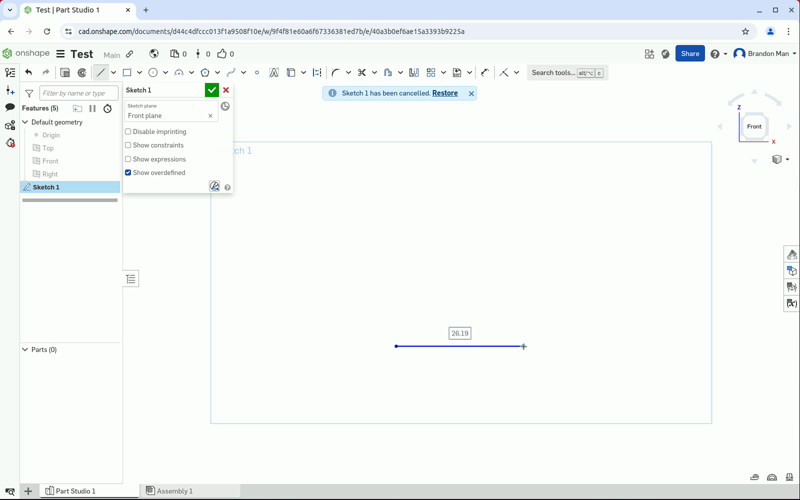
mouse_move(523, 219)
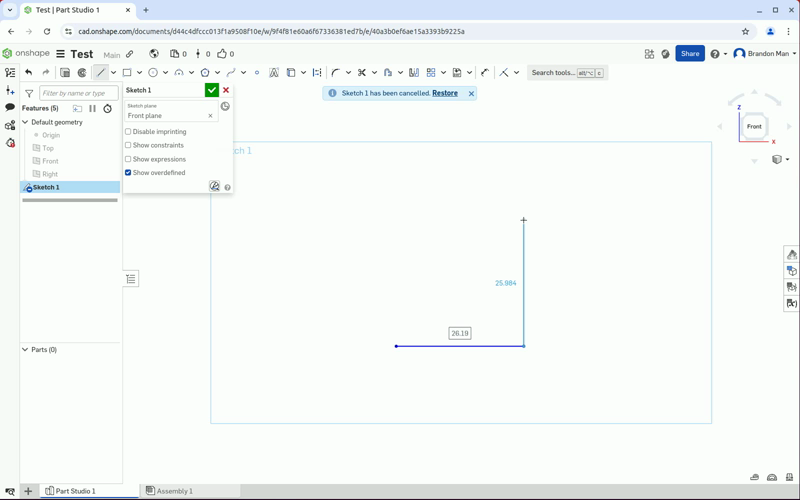
click(523, 219)
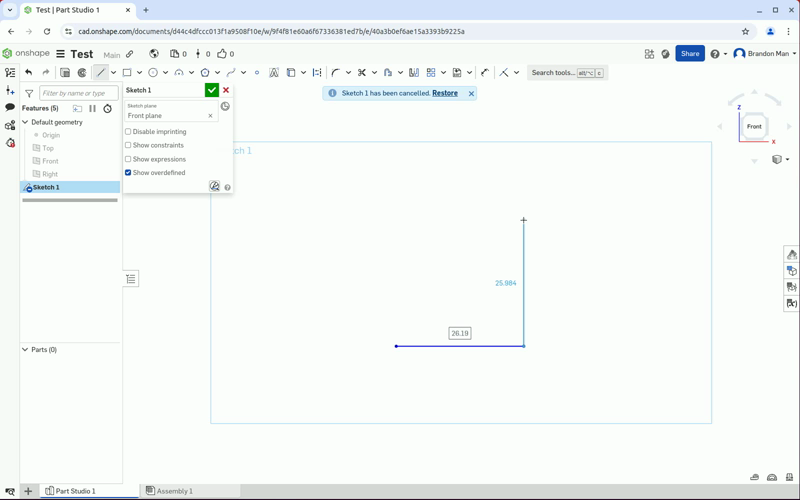
key_up(shift)
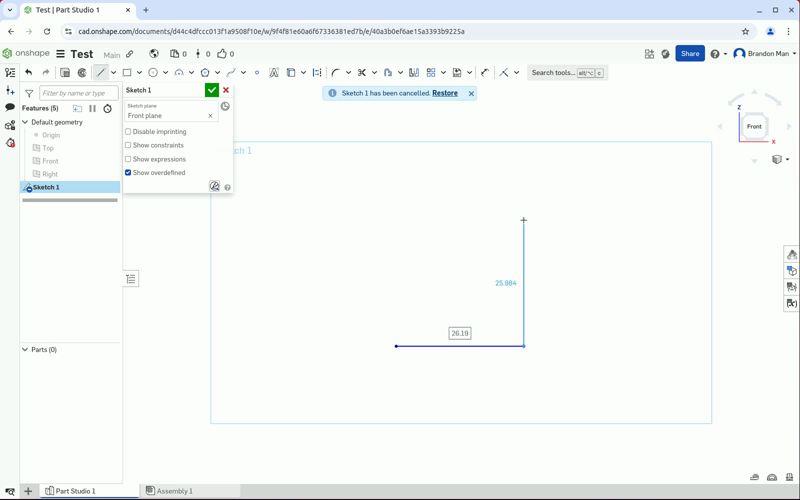
key_down(shift)
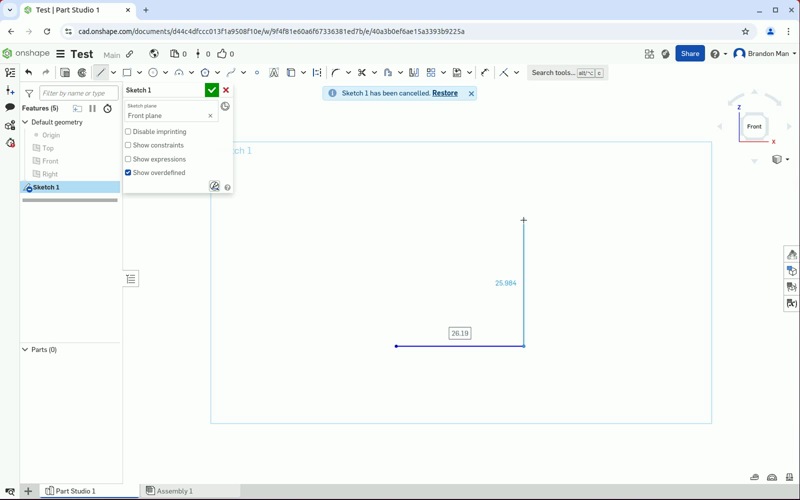
mouse_move(396, 219)
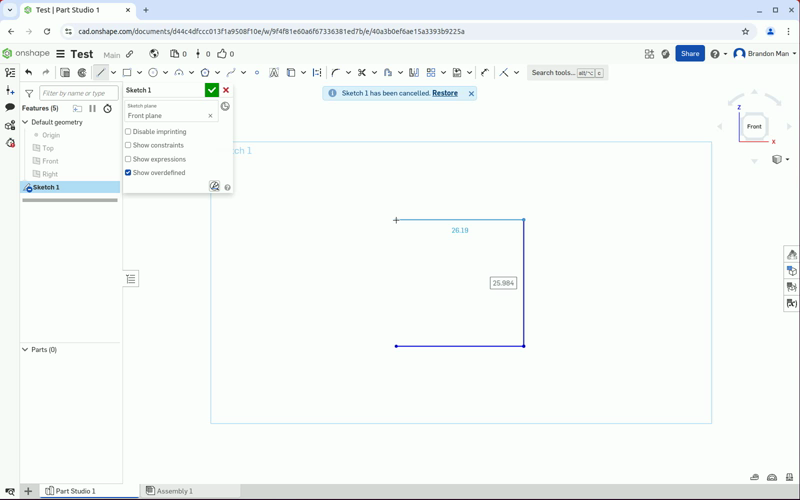
click(396, 219)
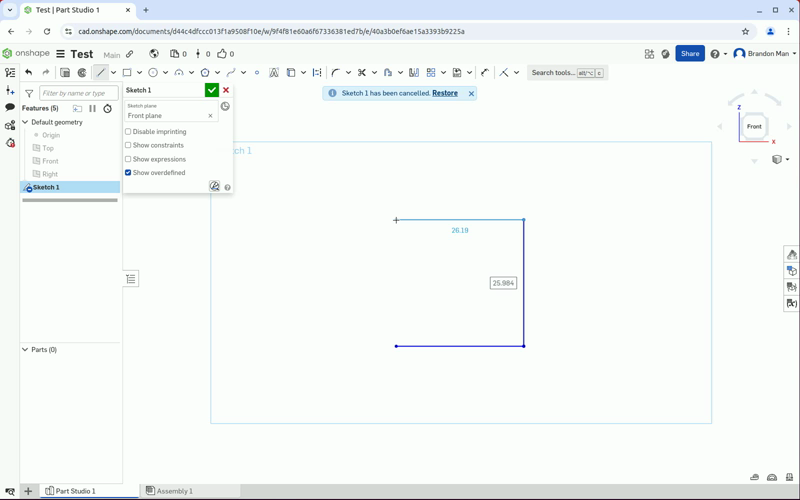
key_up(shift)
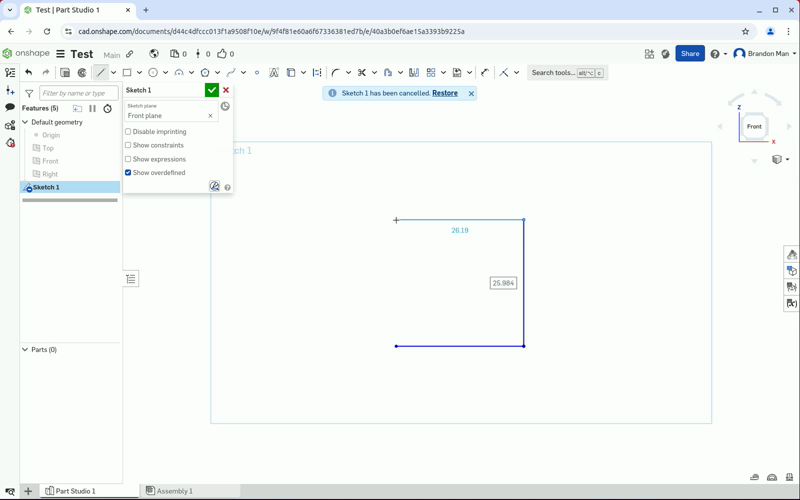
key_down(shift)
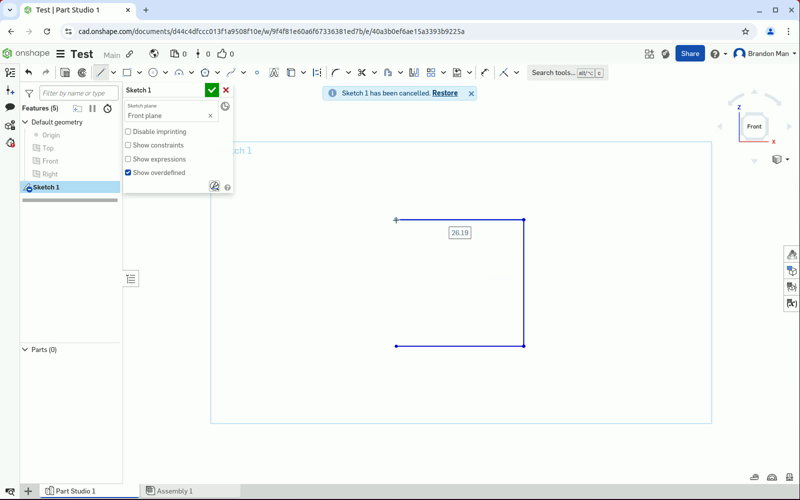
mouse_move(396, 346)
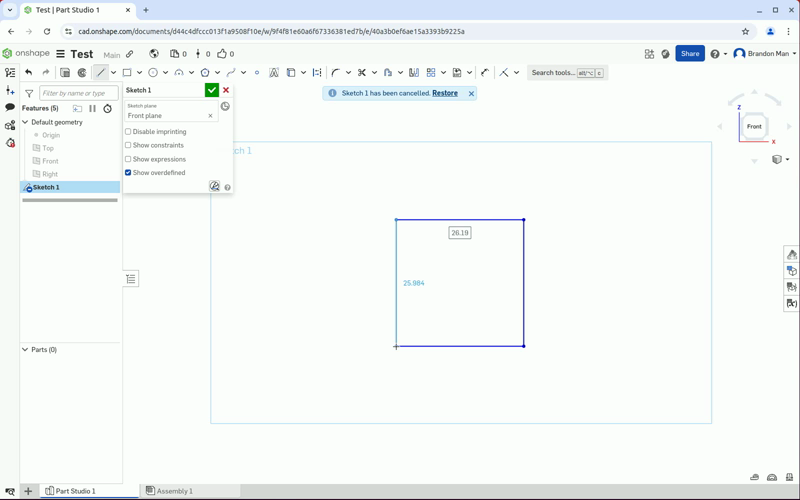
key_up(shift)
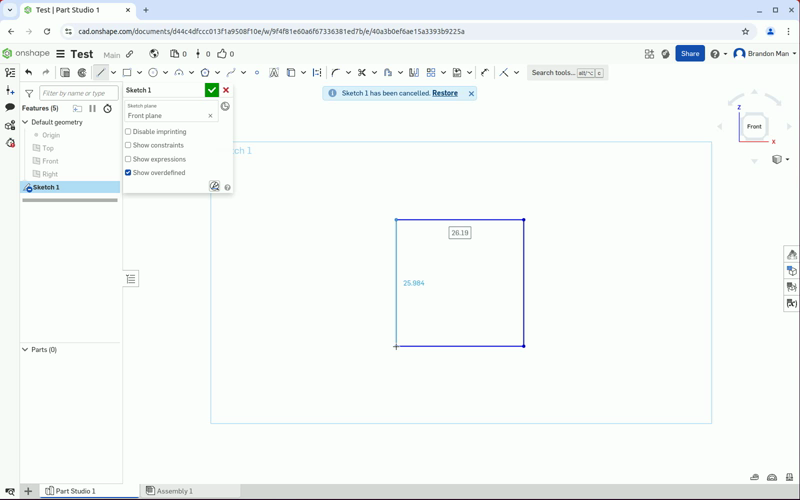
click(396, 346)
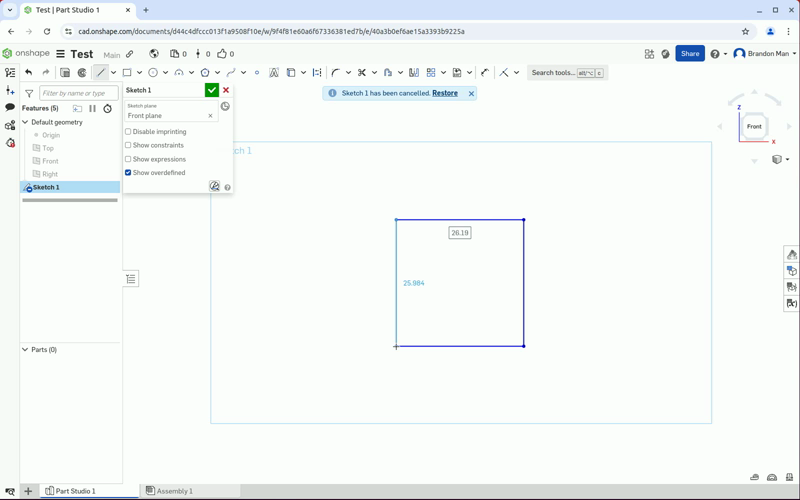
key(esc)
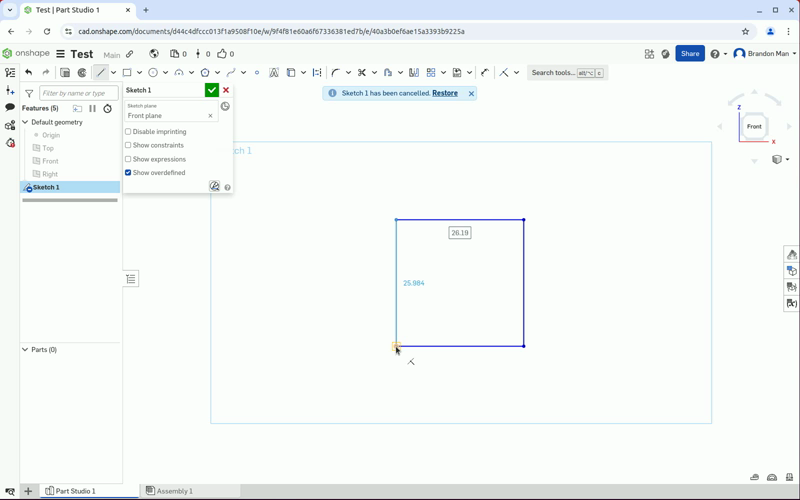
mouse_move(429, 232)
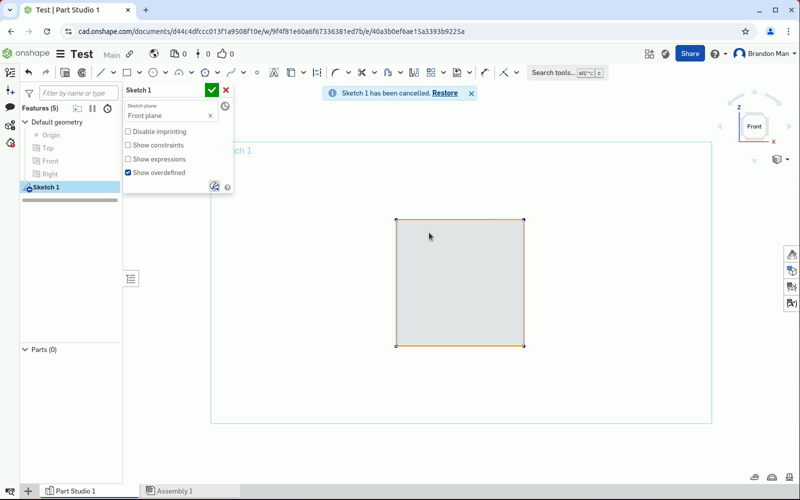
click(429, 232)
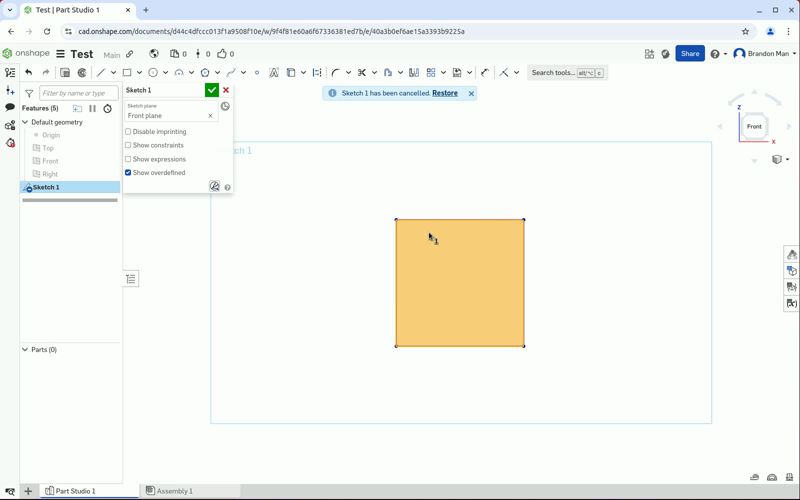
mouse_move(73, 352)
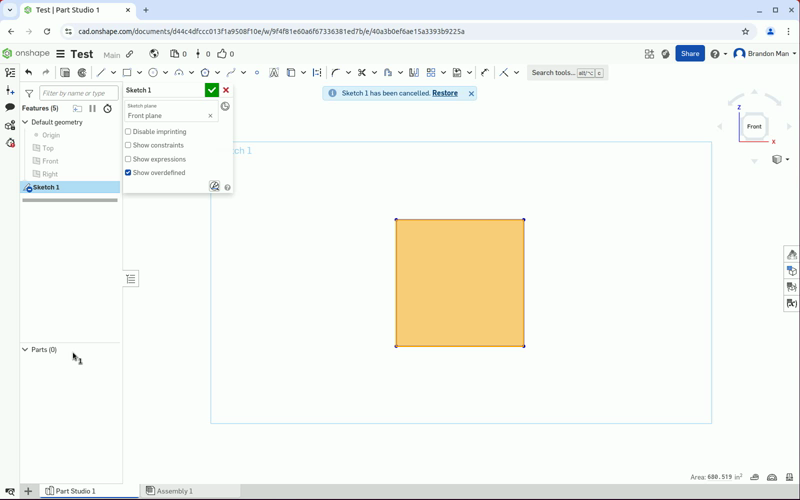
key(shift+y)
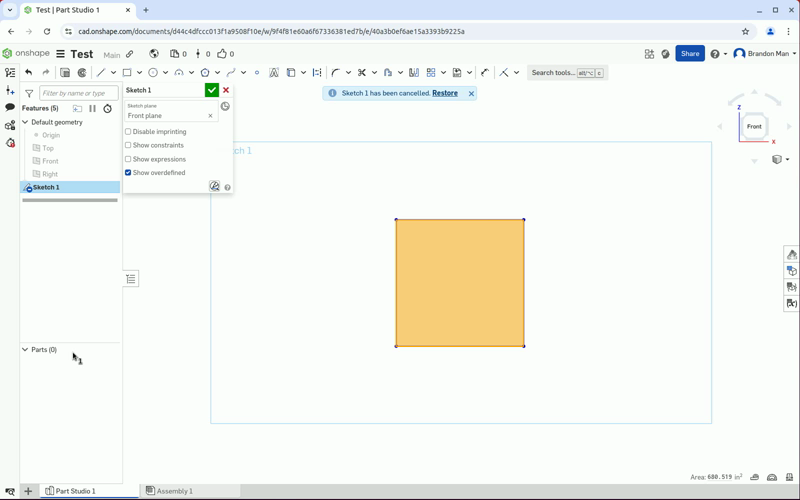
key(shift+e)
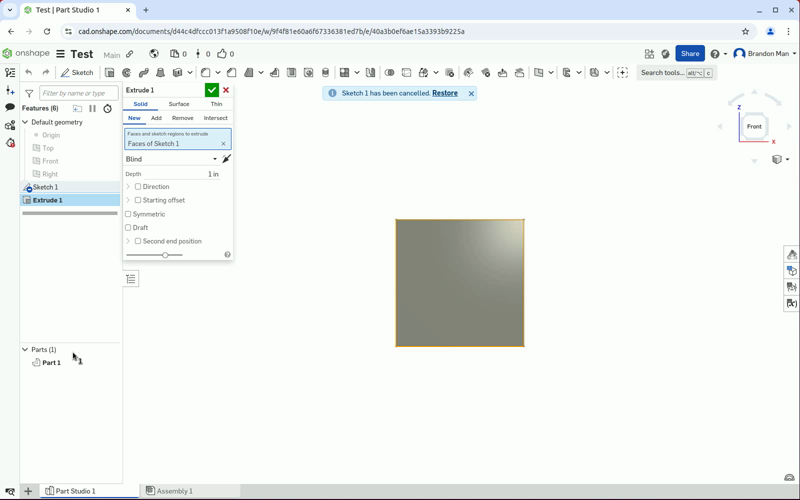
mouse_move(143, 106)
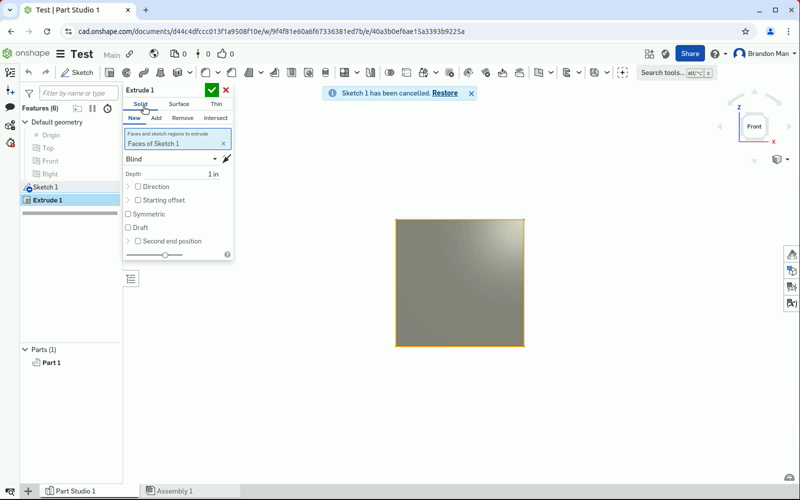
click(143, 106)
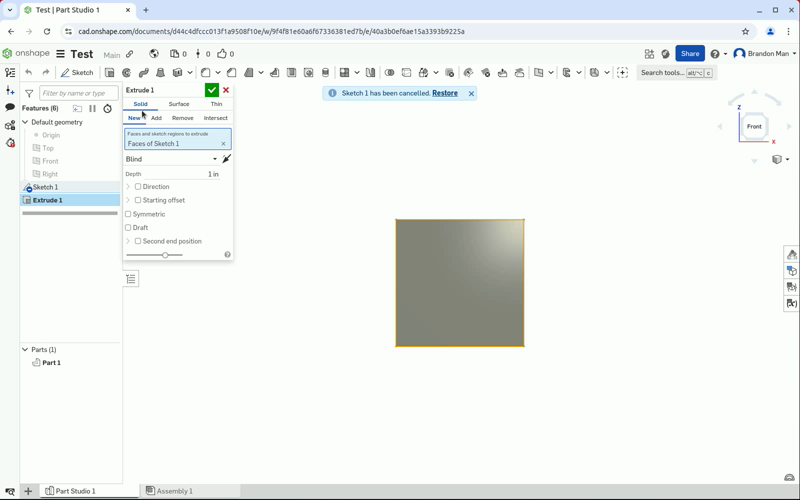
mouse_move(137, 120)
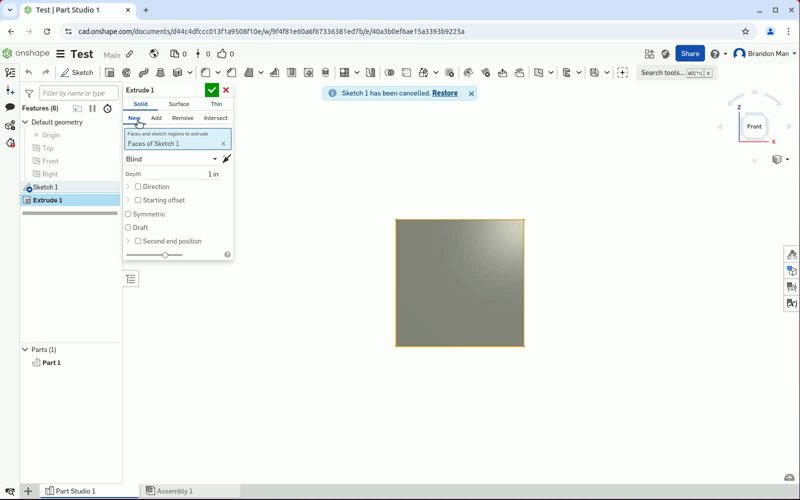
click(137, 120)
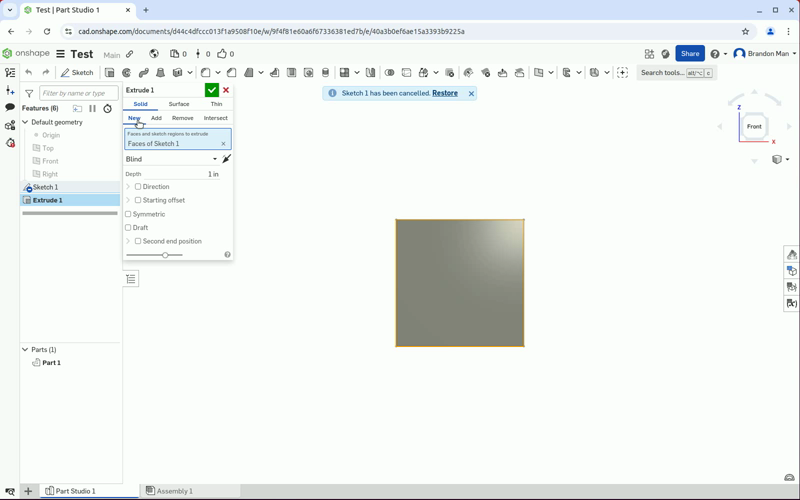
key(tab, 4)
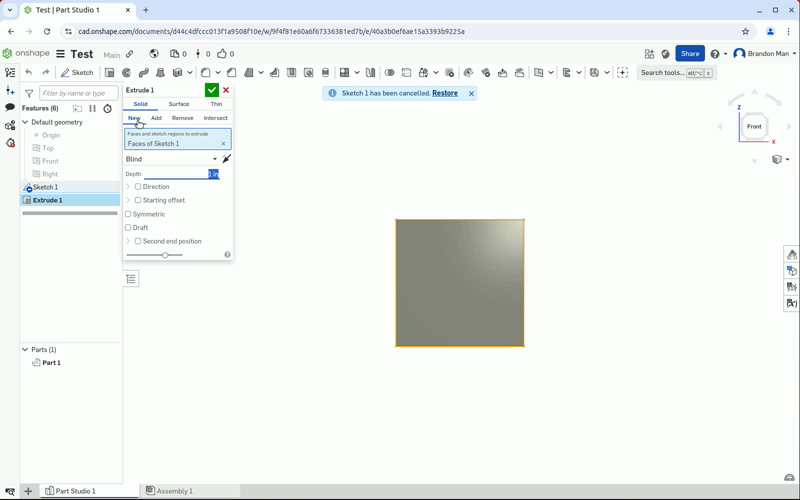
text(23.108)
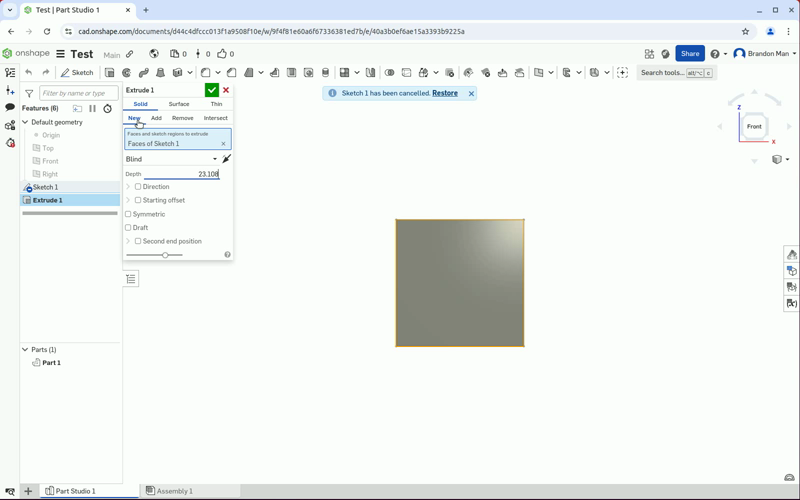
key(enter)
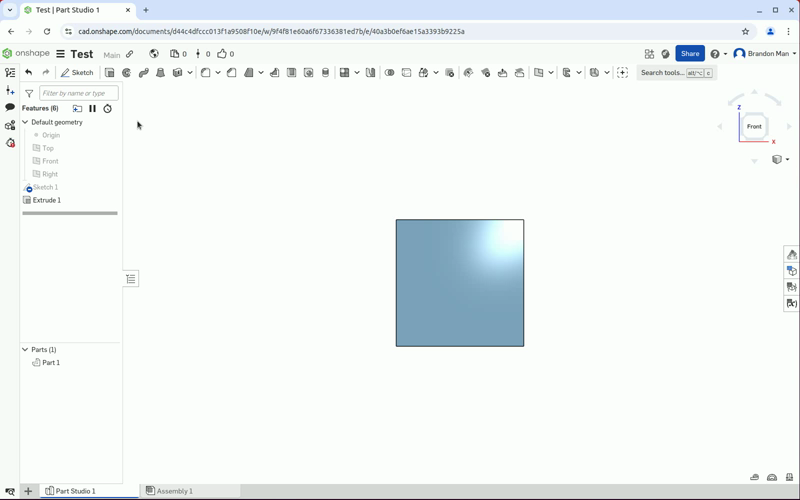
key(shift+h)
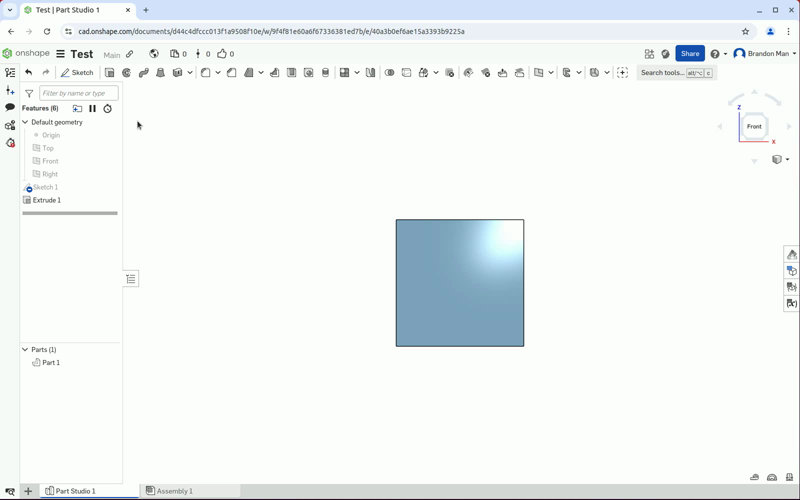
key(shift+h)
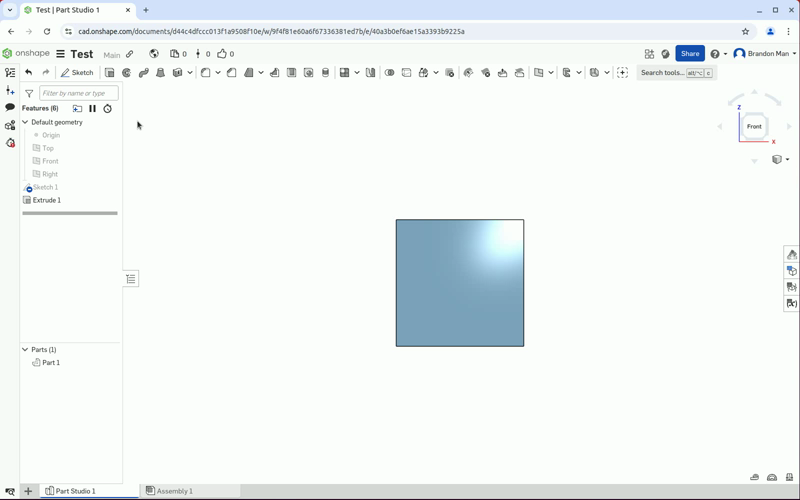
mouse_move(73, 189)
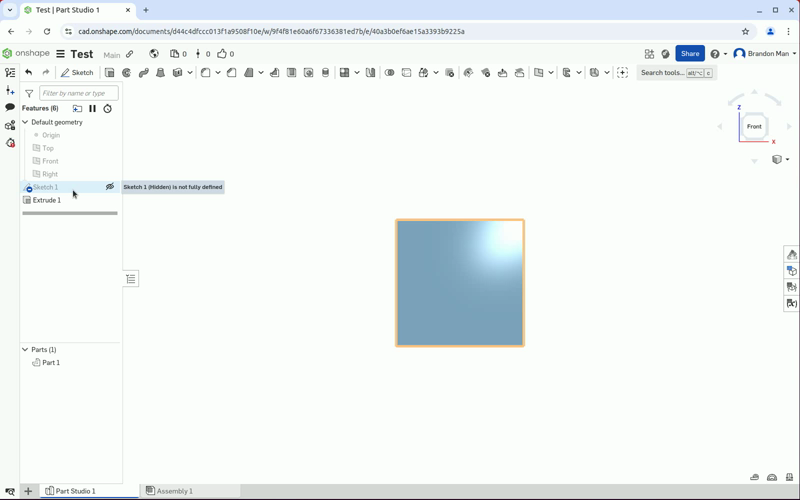
click(73, 189)
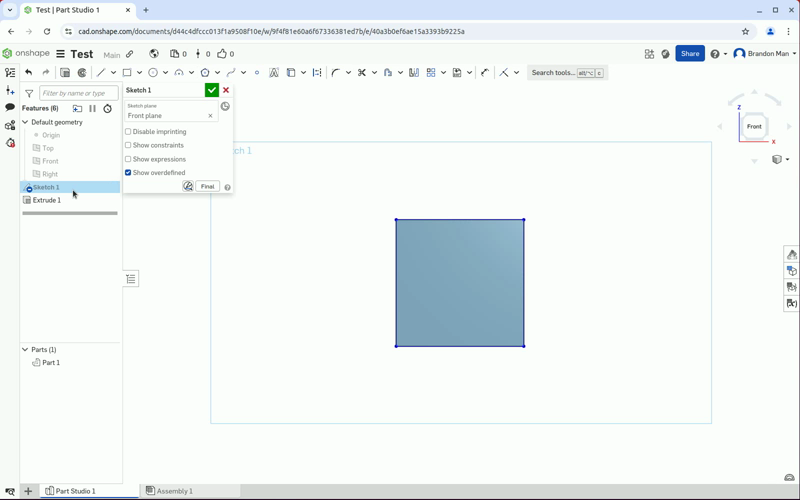
mouse_move(229, 92)
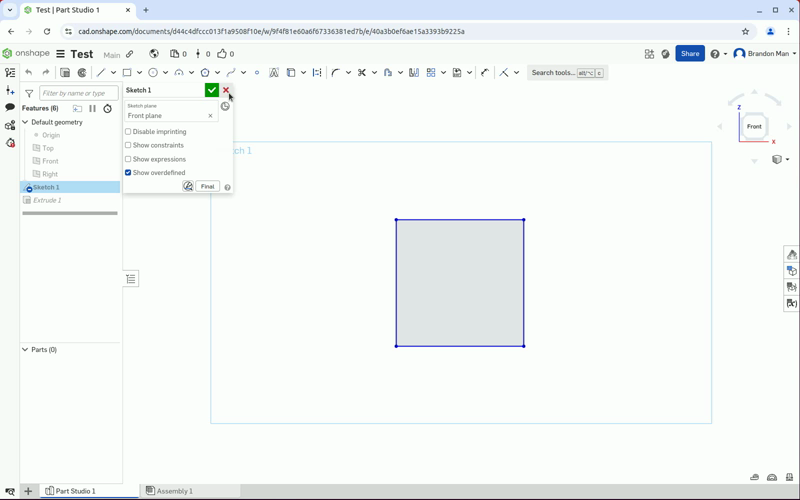
click(229, 92)
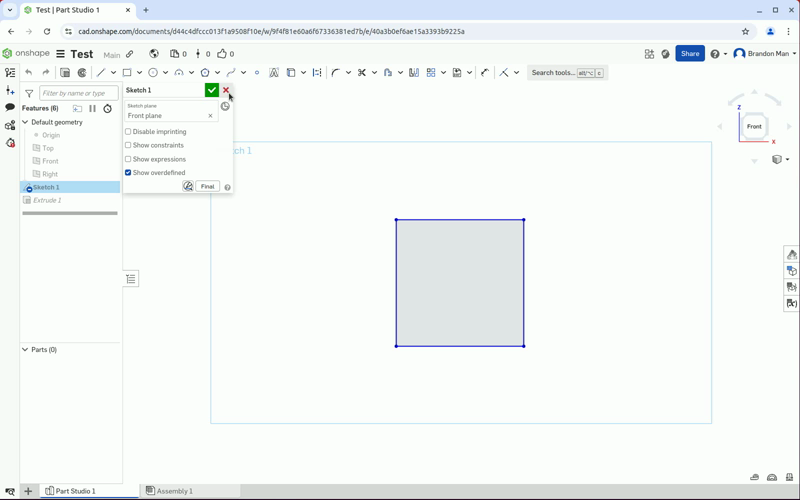
key(shift+s)
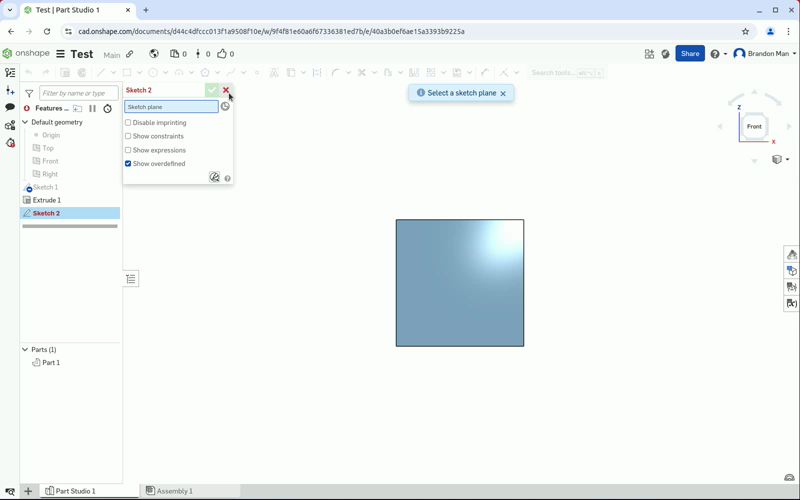
mouse_move(73, 163)
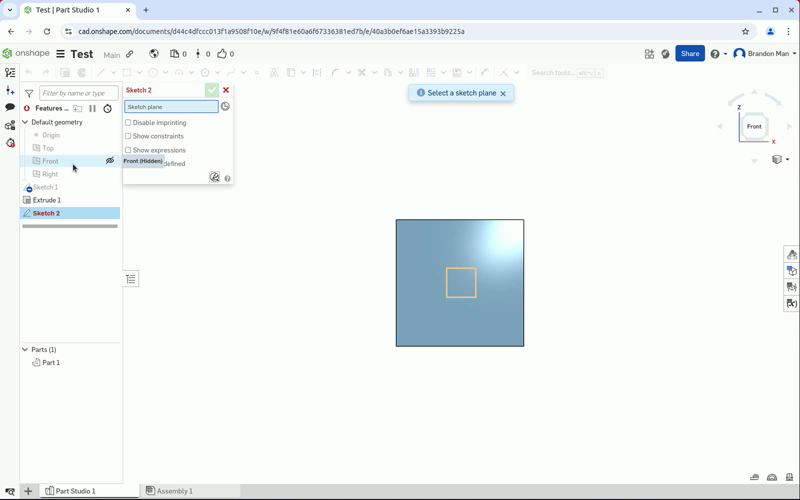
click(73, 163)
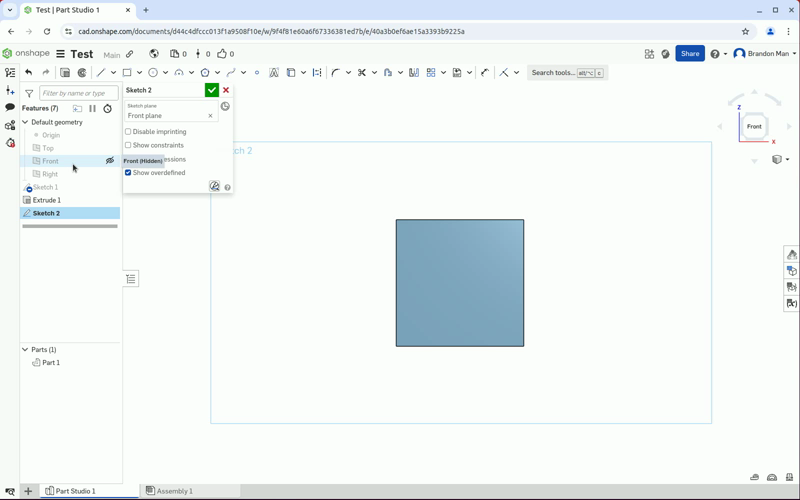
mouse_move(73, 352)
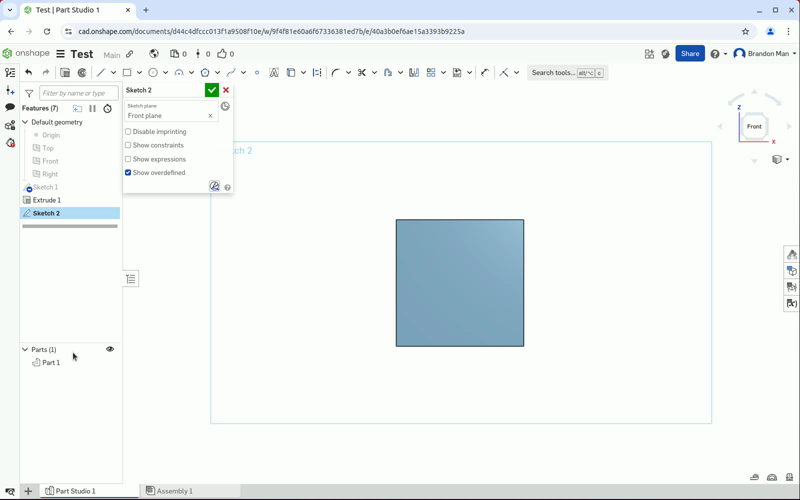
key(y)
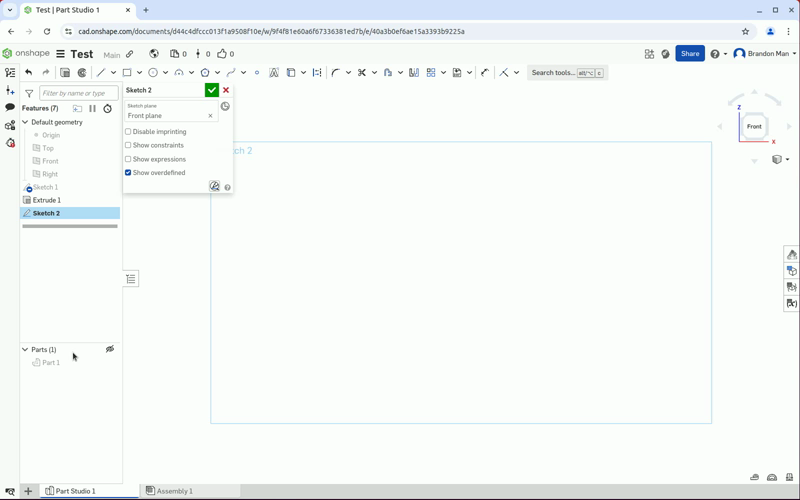
key(l)
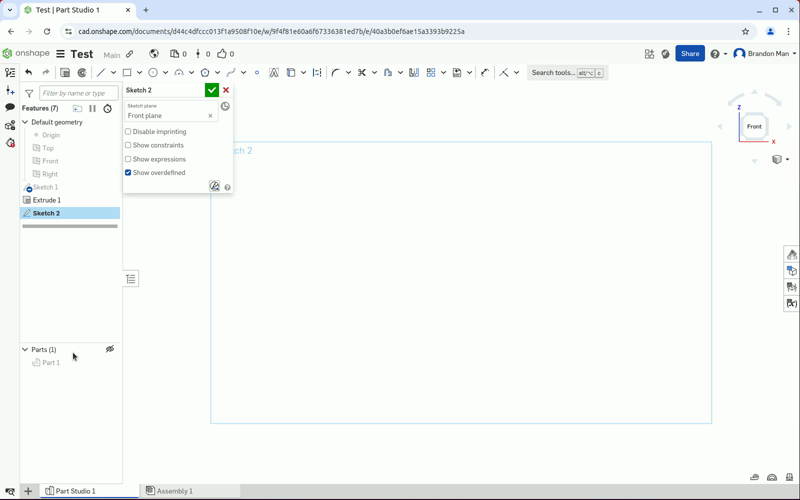
key_down(shift)
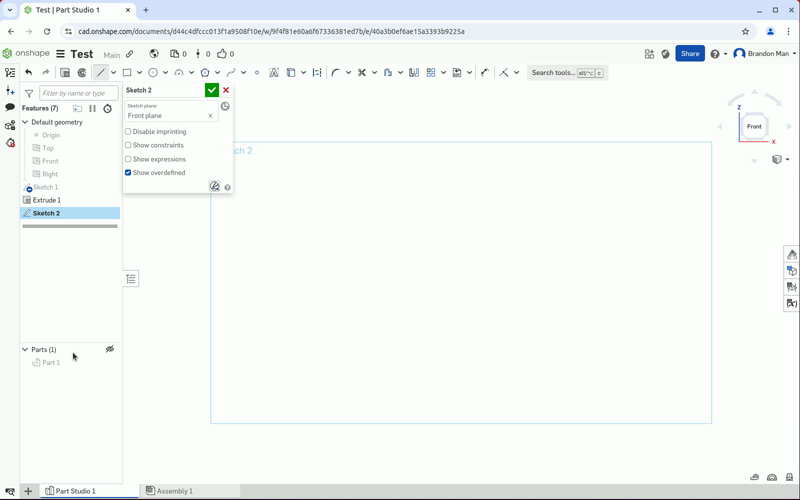
mouse_move(396, 346)
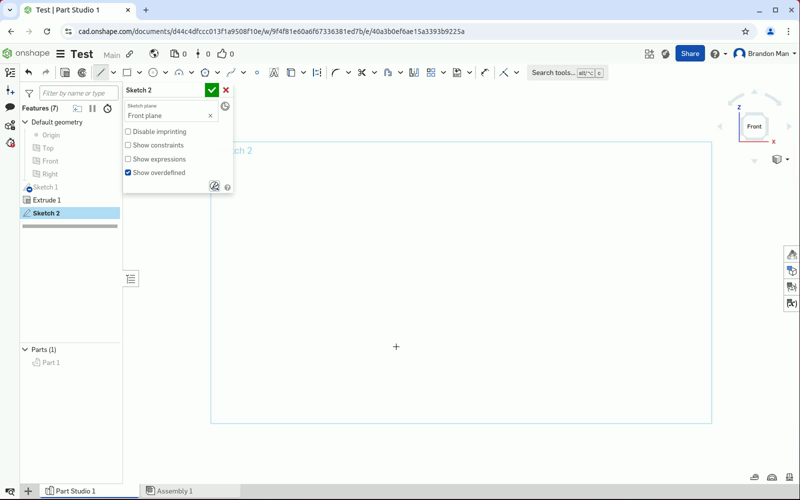
click(396, 346)
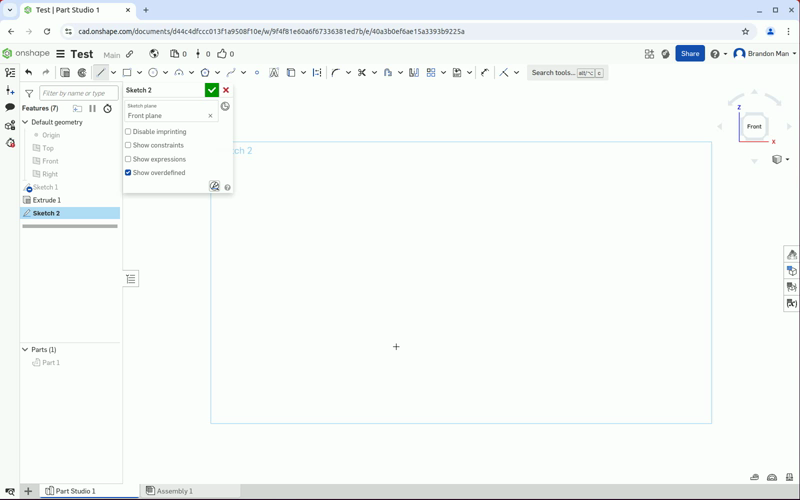
key_up(shift)
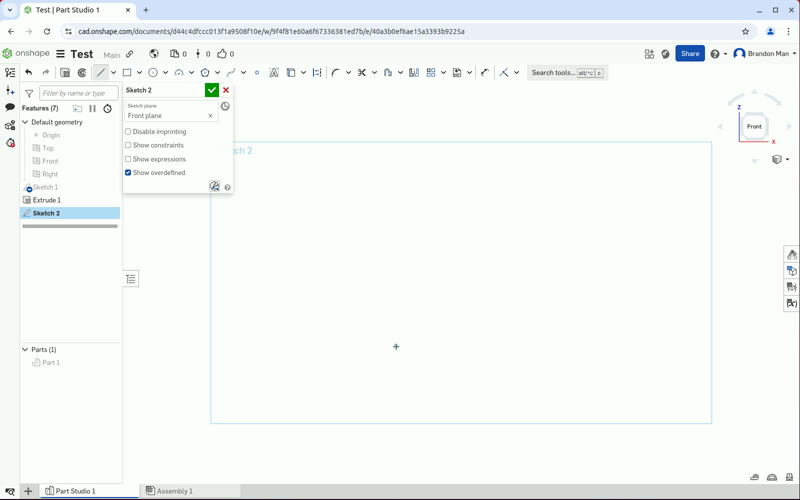
key_down(shift)
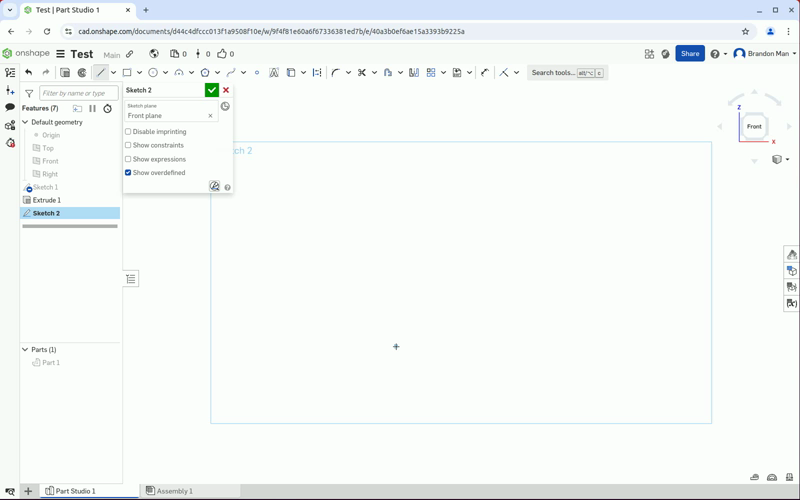
mouse_move(523, 346)
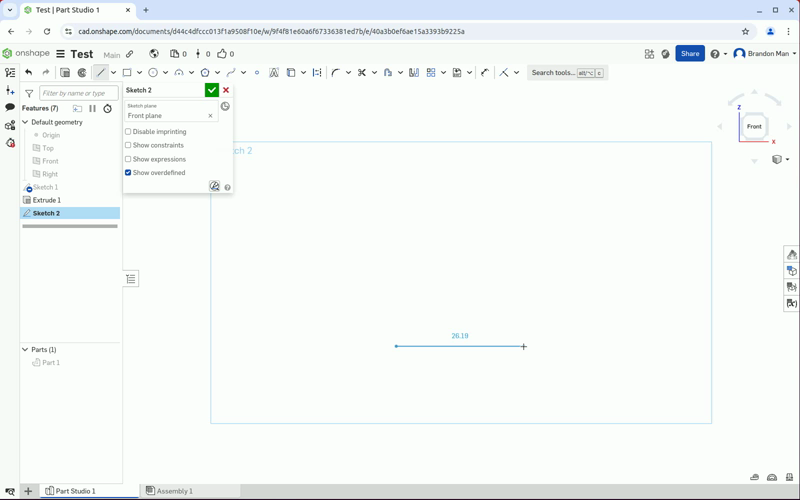
click(523, 346)
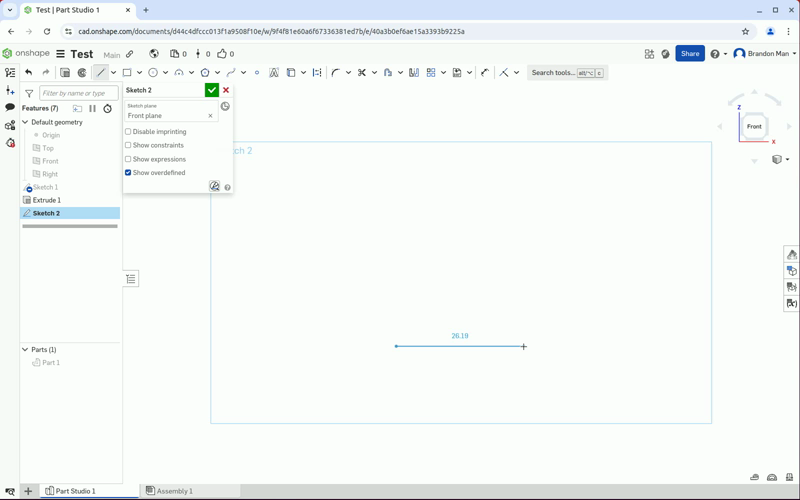
key_up(shift)
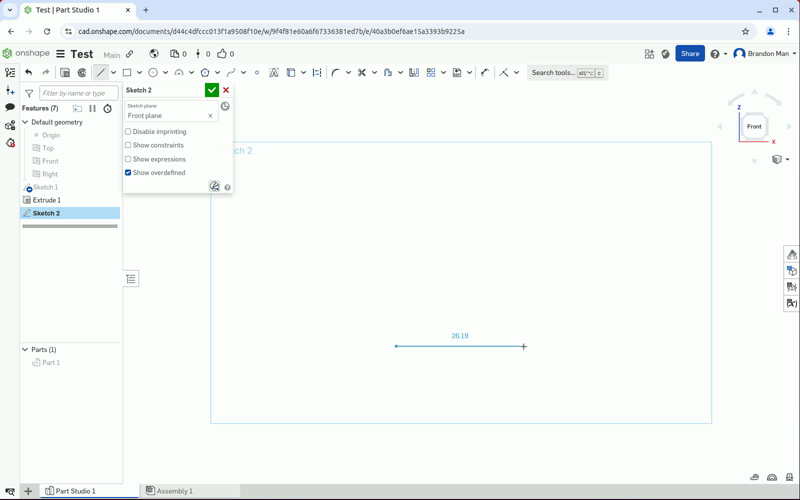
key_down(shift)
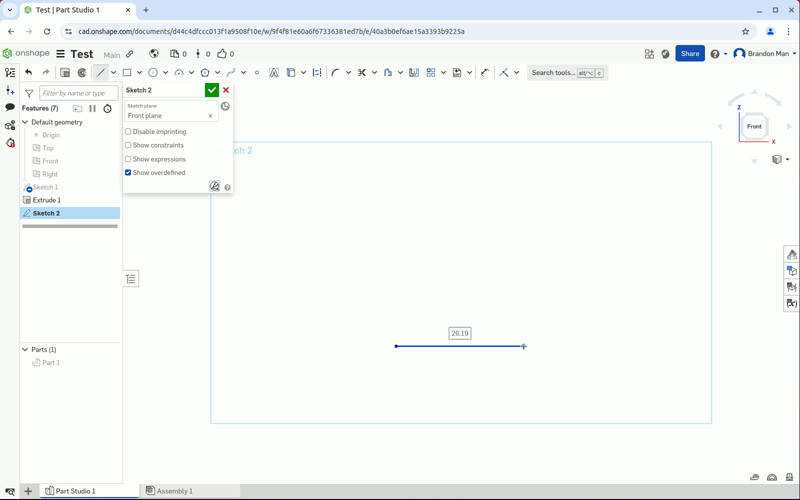
mouse_move(523, 219)
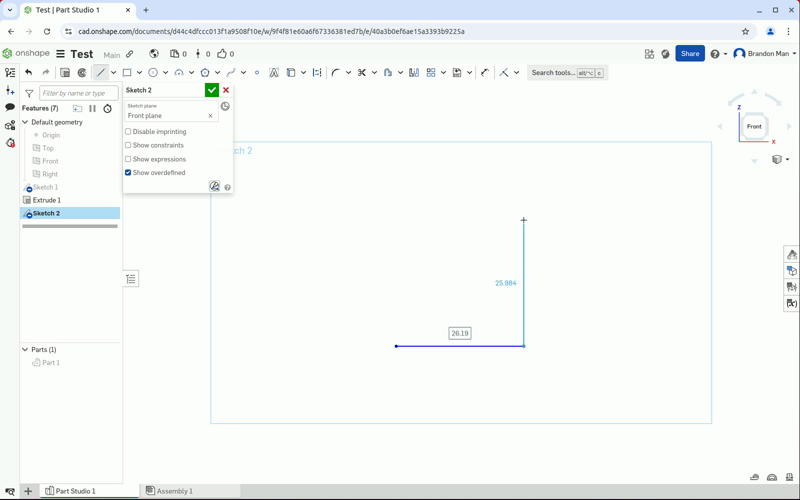
click(523, 219)
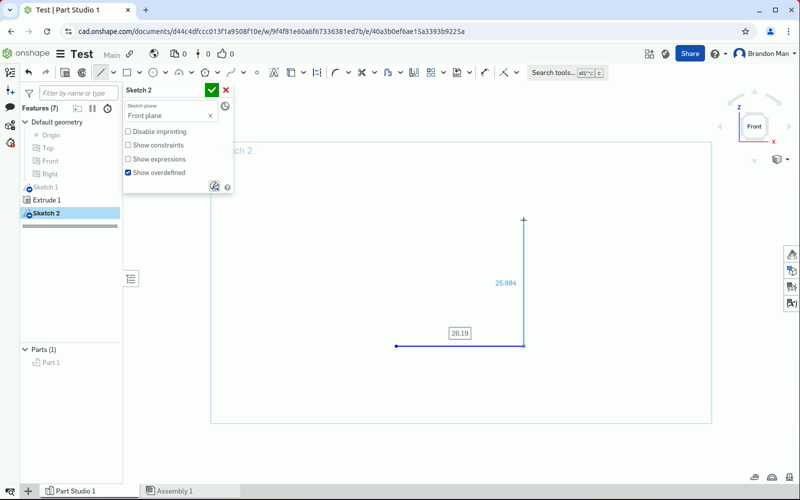
key_up(shift)
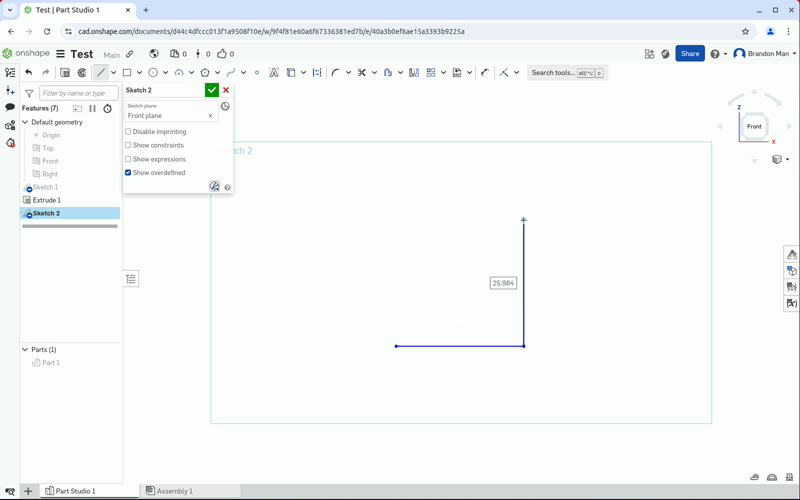
key_down(shift)
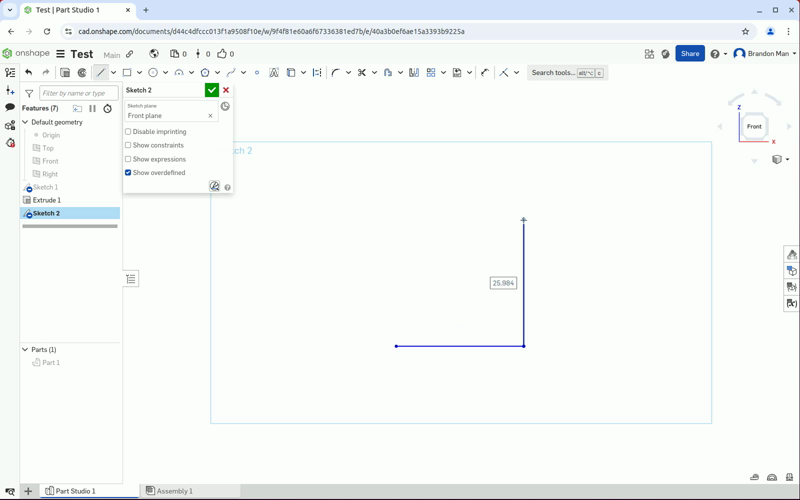
mouse_move(396, 219)
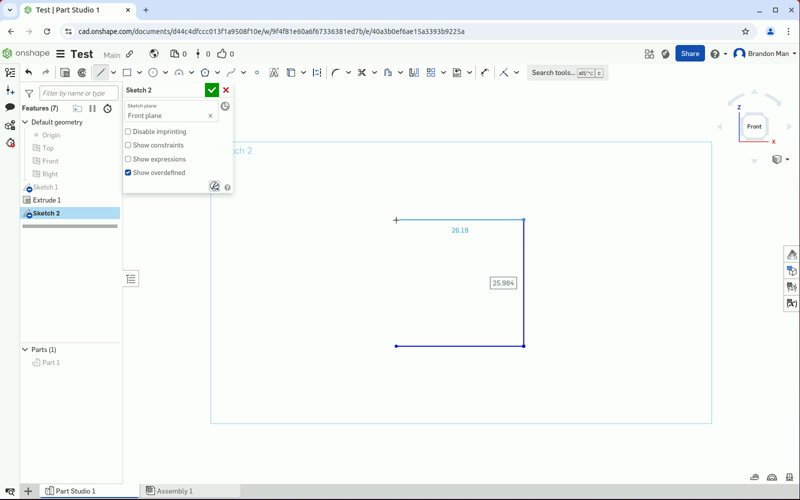
click(396, 219)
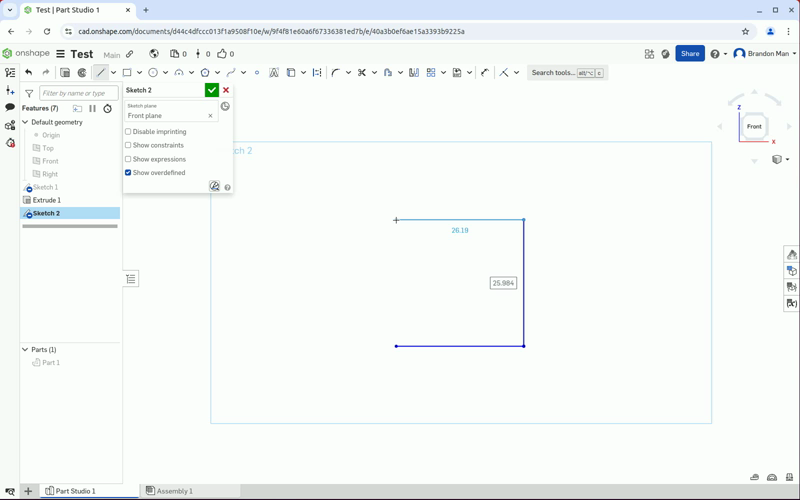
key_up(shift)
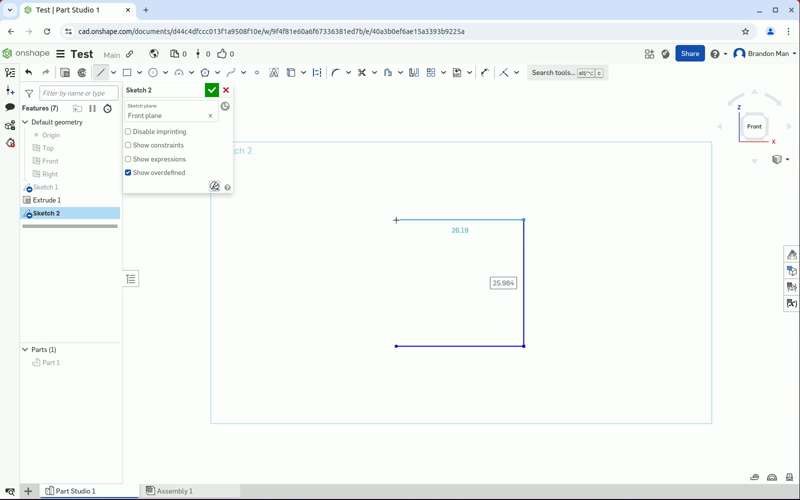
key_down(shift)
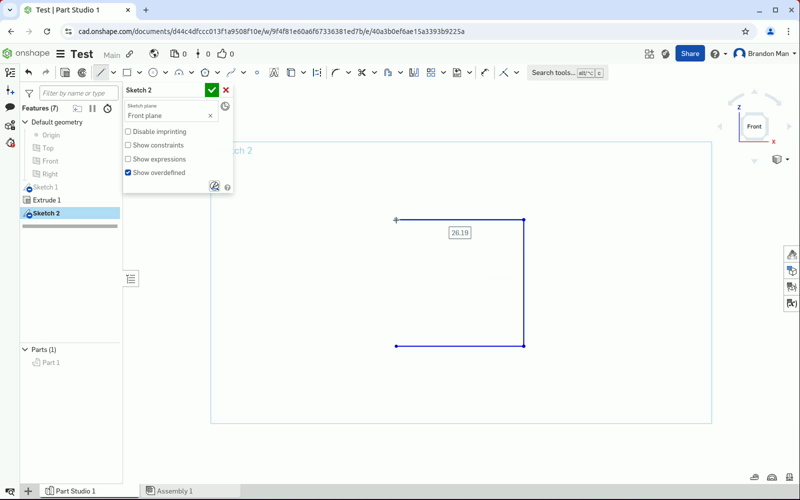
mouse_move(396, 346)
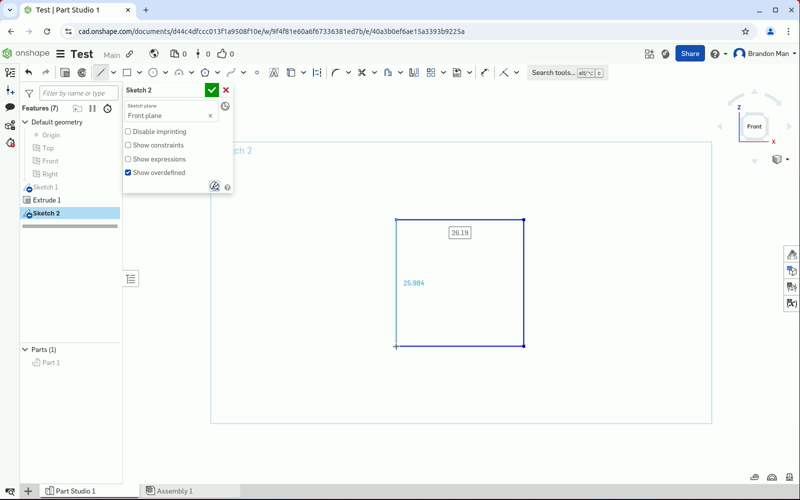
key_up(shift)
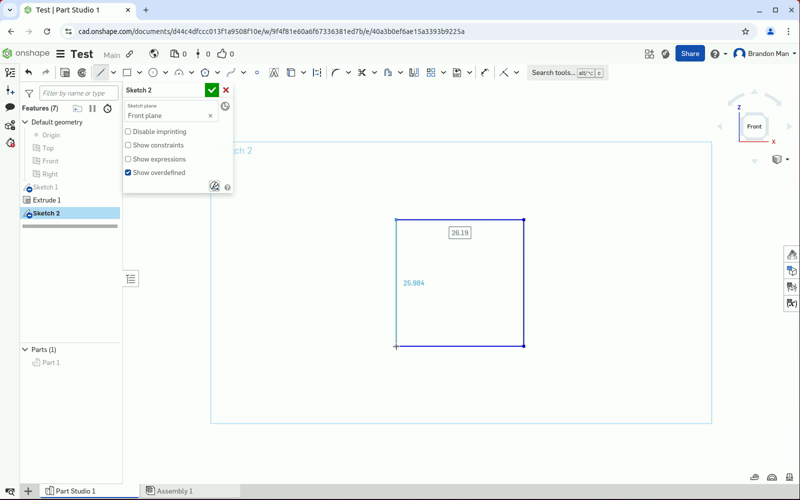
click(396, 346)
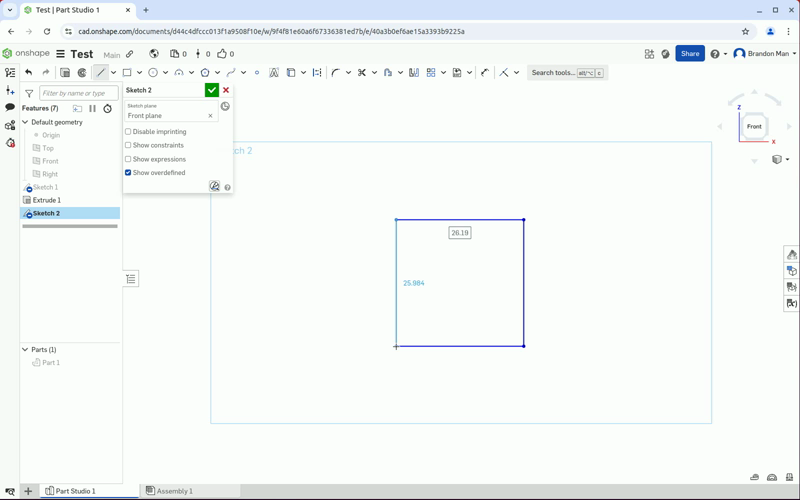
key(esc)
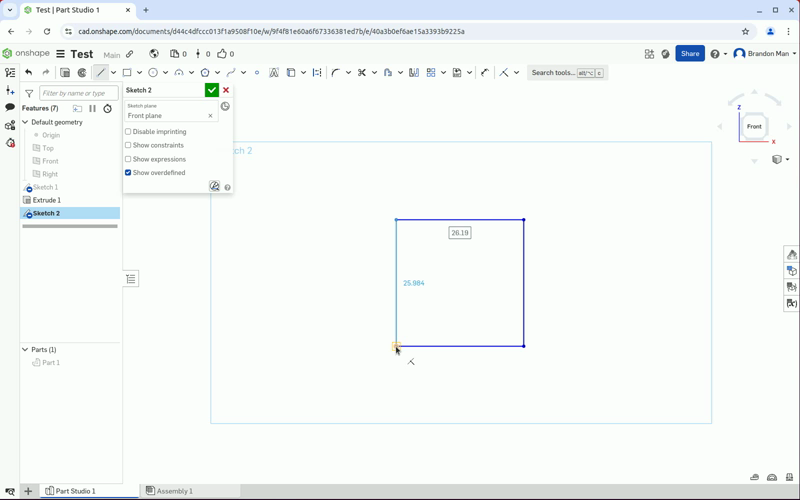
mouse_move(473, 239)
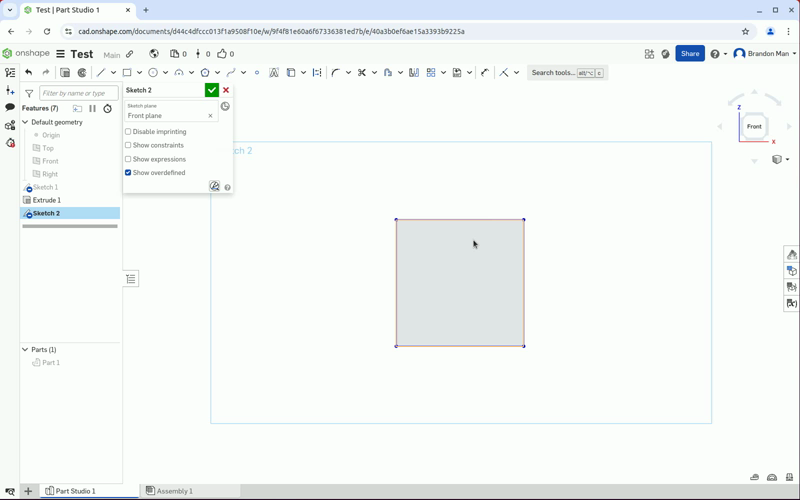
click(473, 239)
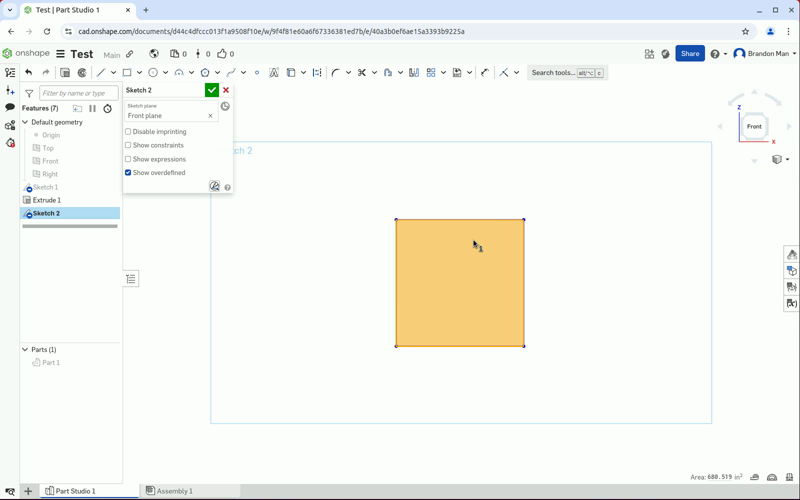
mouse_move(73, 352)
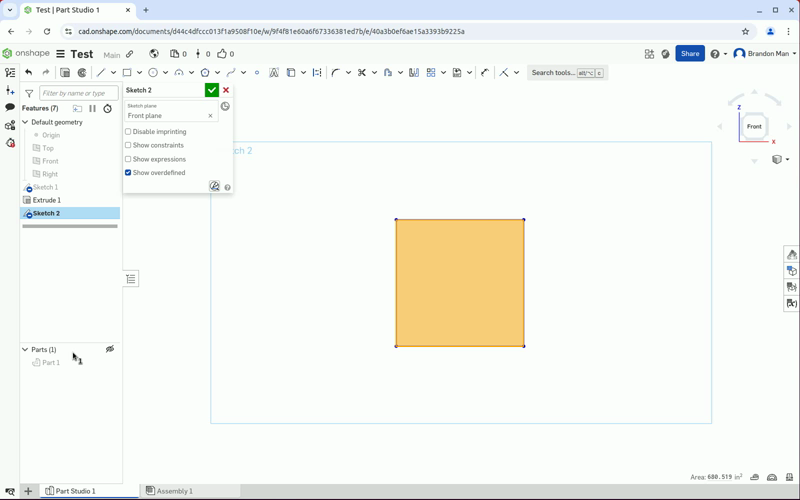
key(shift+y)
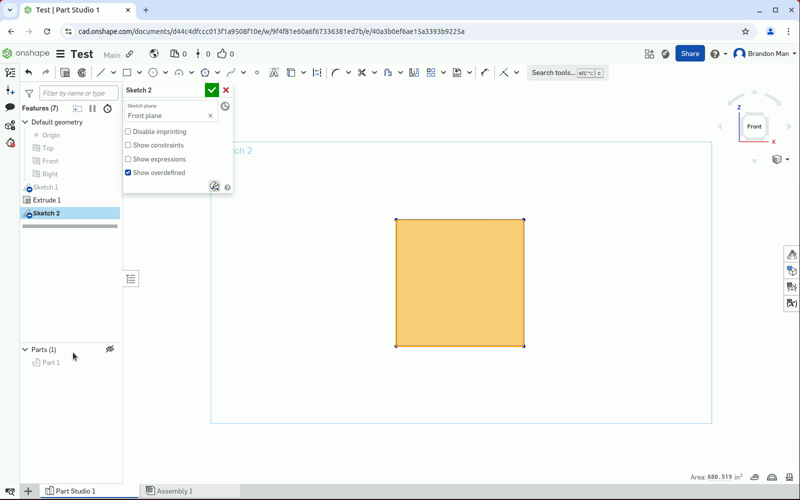
key(shift+e)
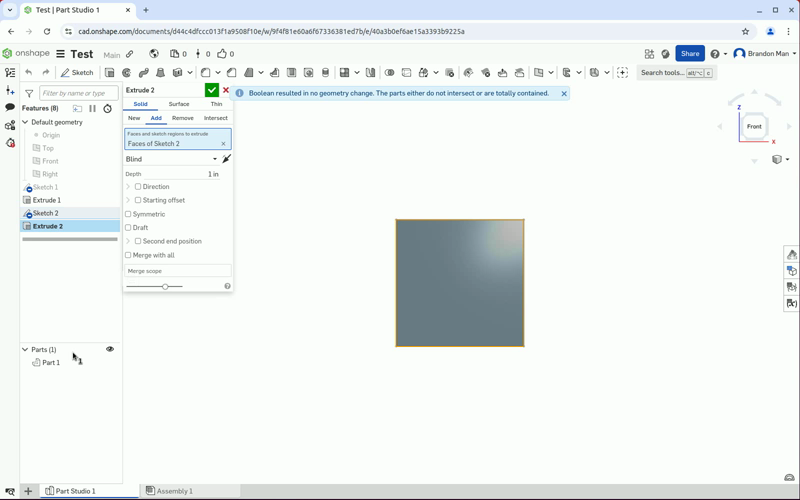
mouse_move(143, 106)
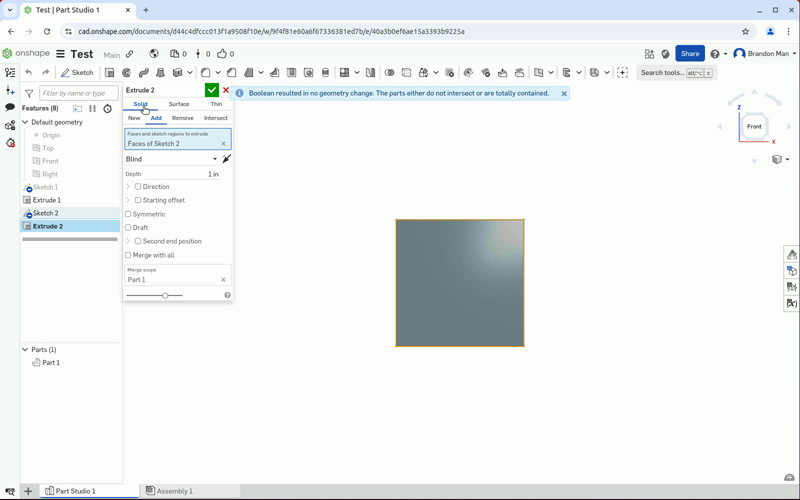
click(143, 106)
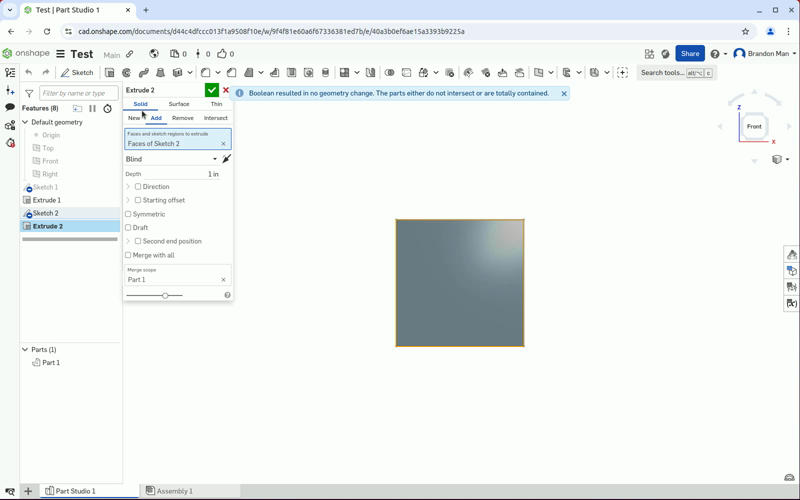
mouse_move(137, 120)
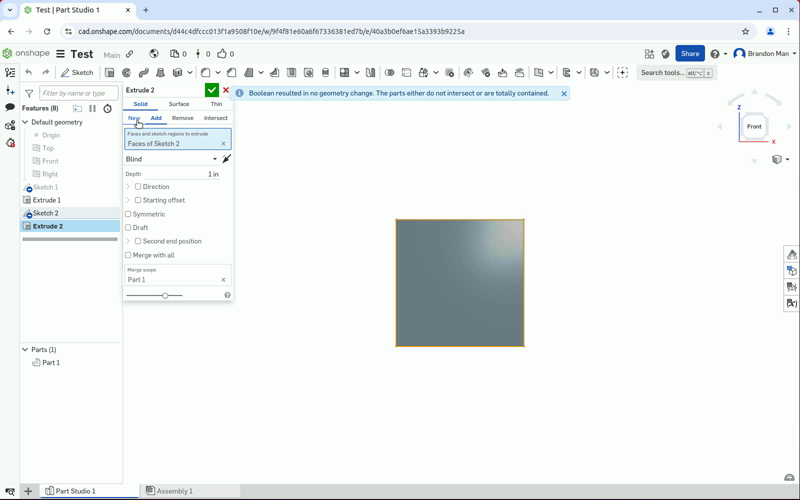
click(137, 120)
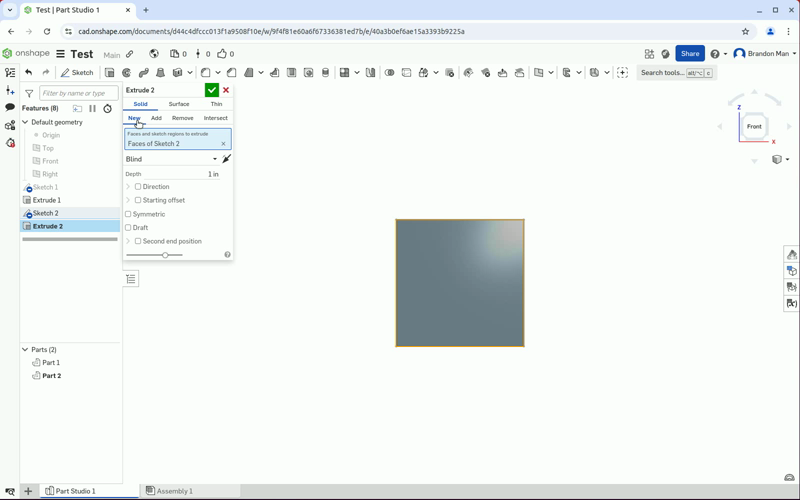
key(tab, 4)
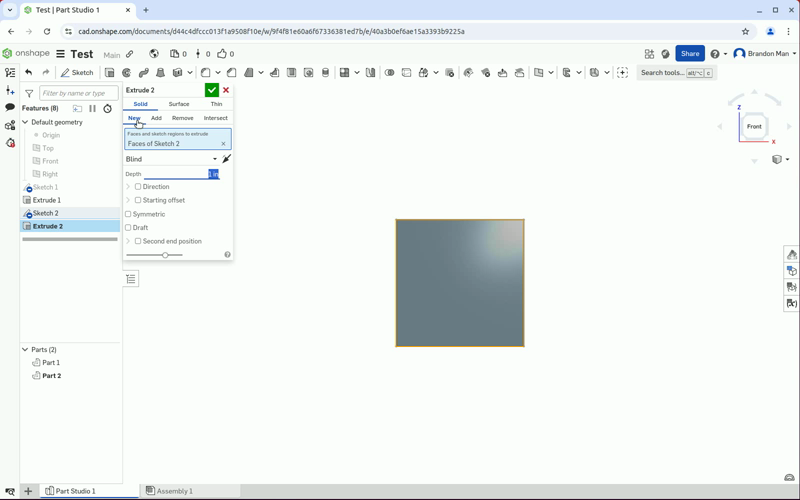
text(23.108)
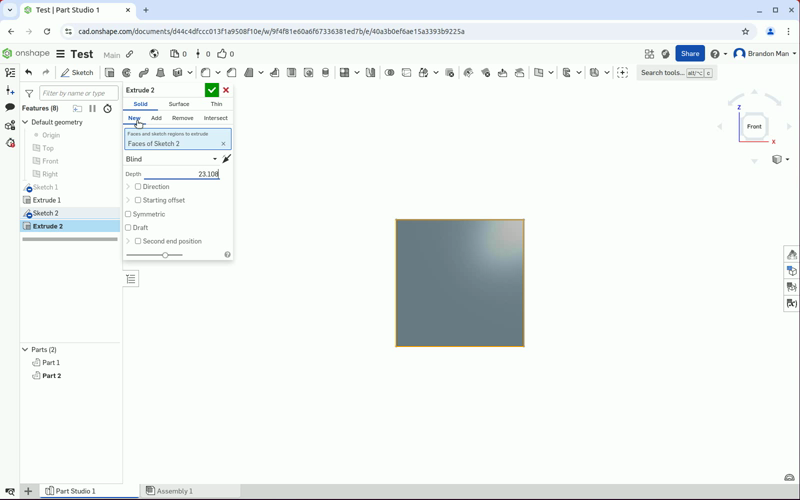
key(enter)
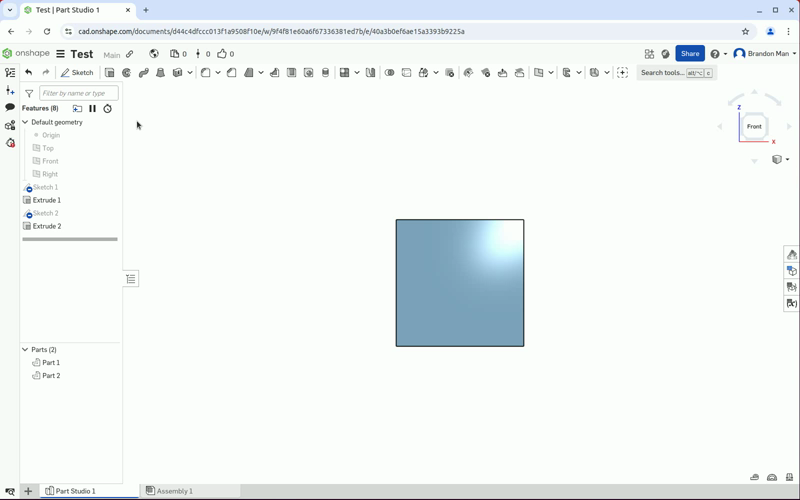
key(shift+h)
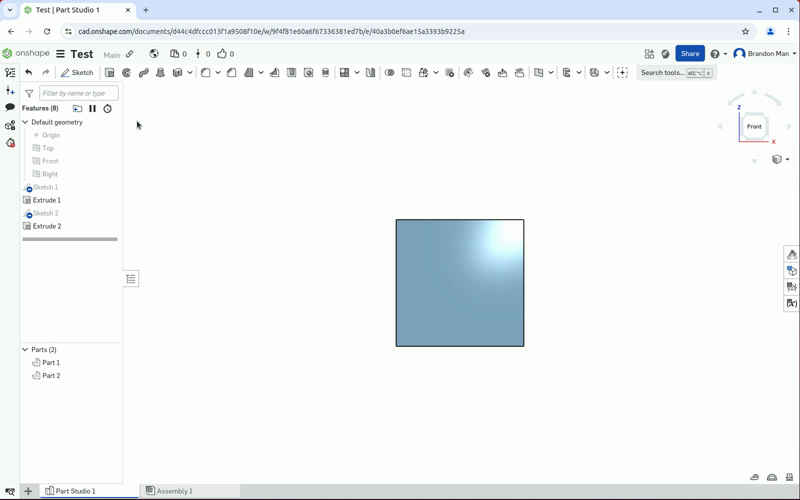
key(shift+h)
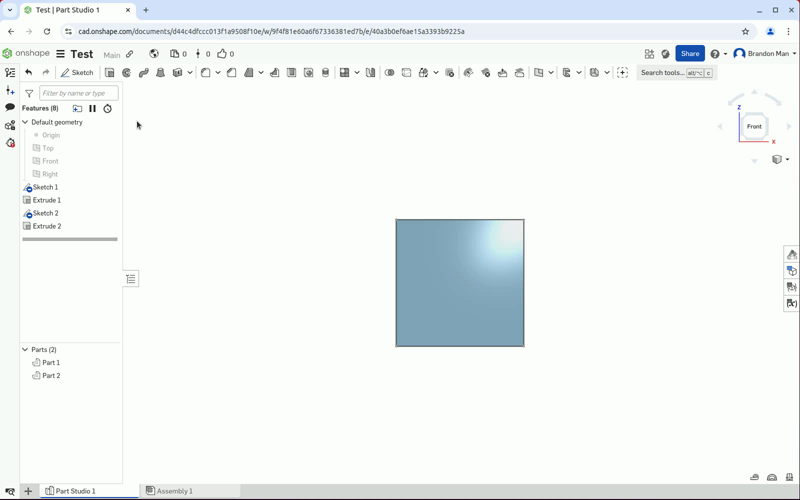
key(shift+7)
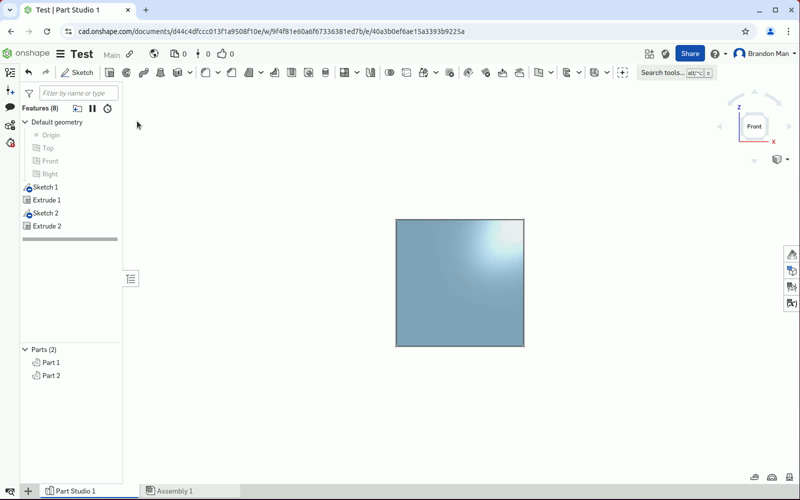
key(left, 2)
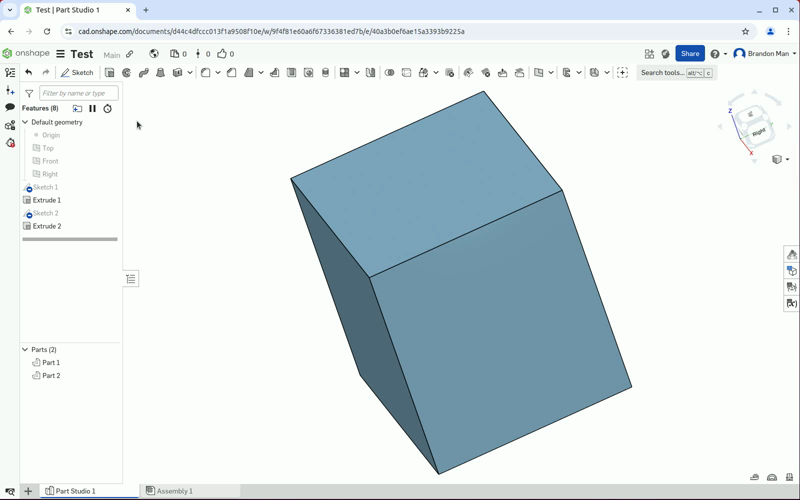
key(down, 2)
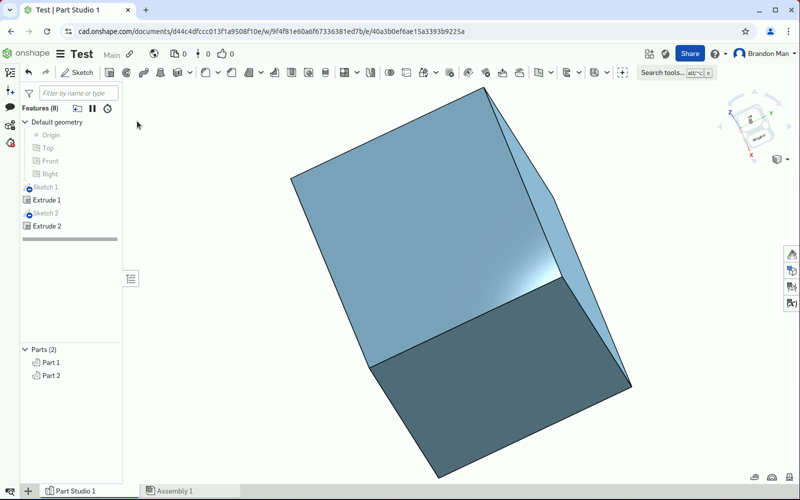
key(up, 2)
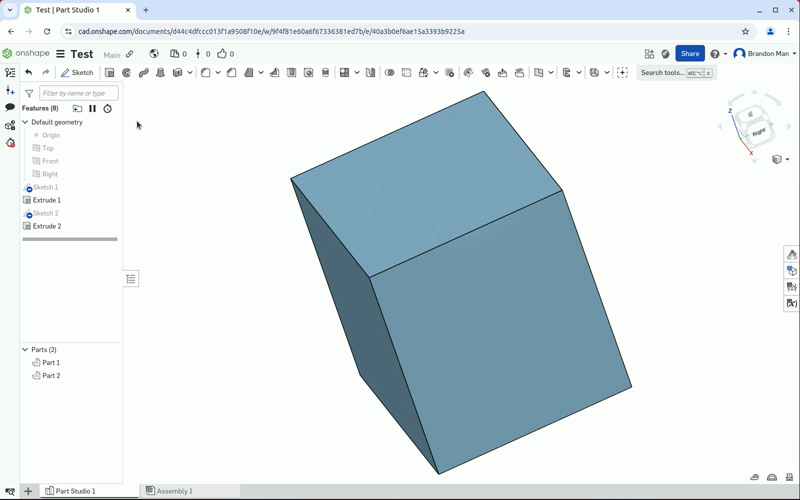
key(right, 2)
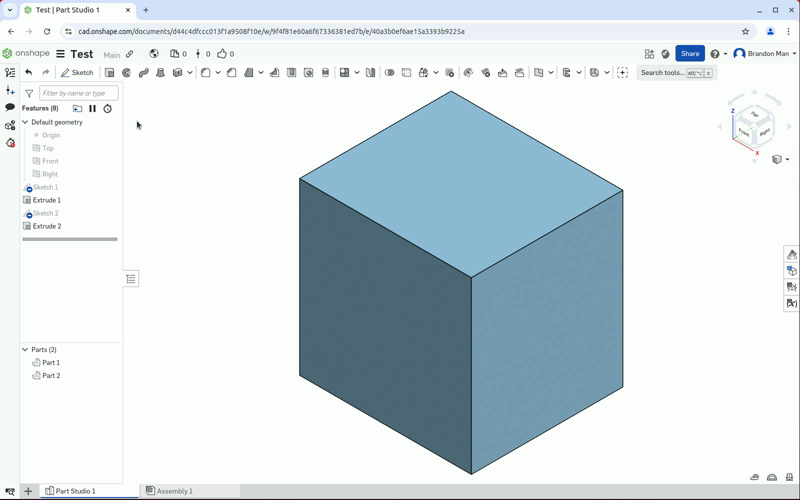
mouse_move(73, 189)
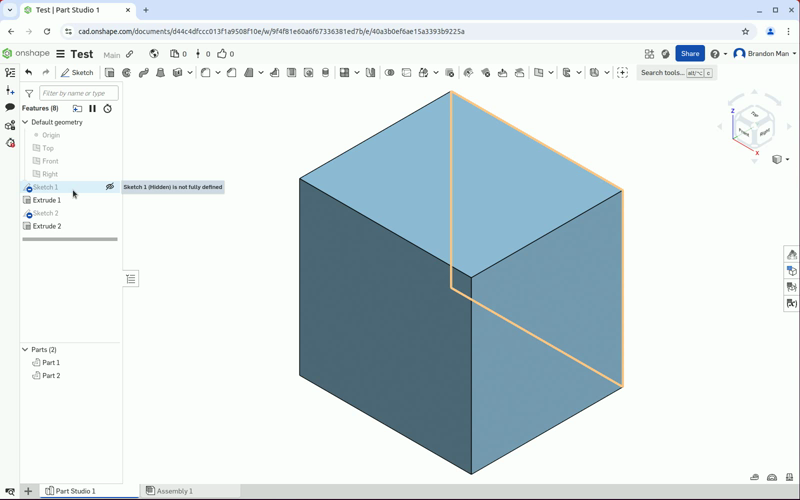
click(73, 189)